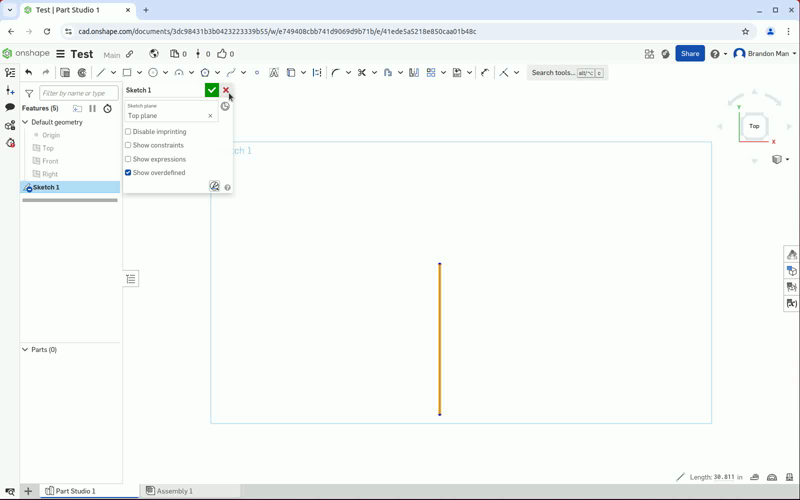
key(shift+h)
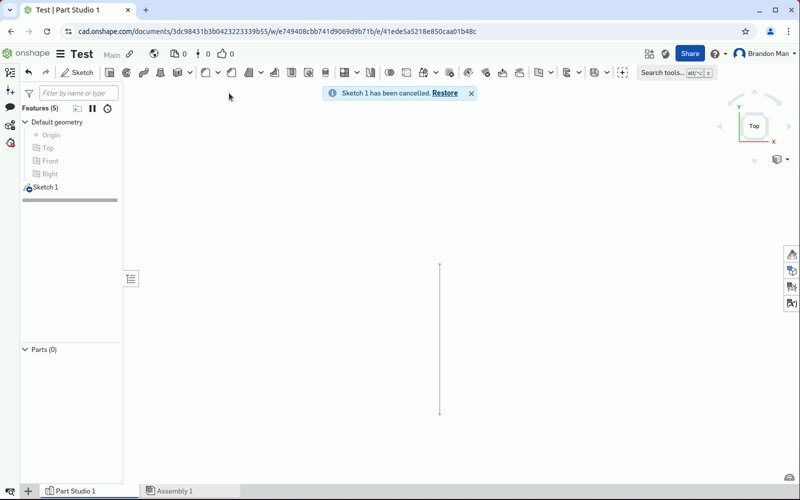
mouse_move(73, 352)
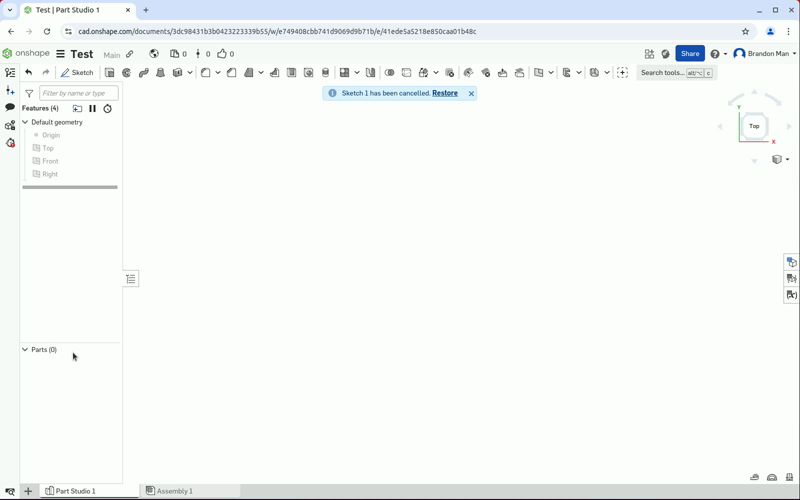
key(y)
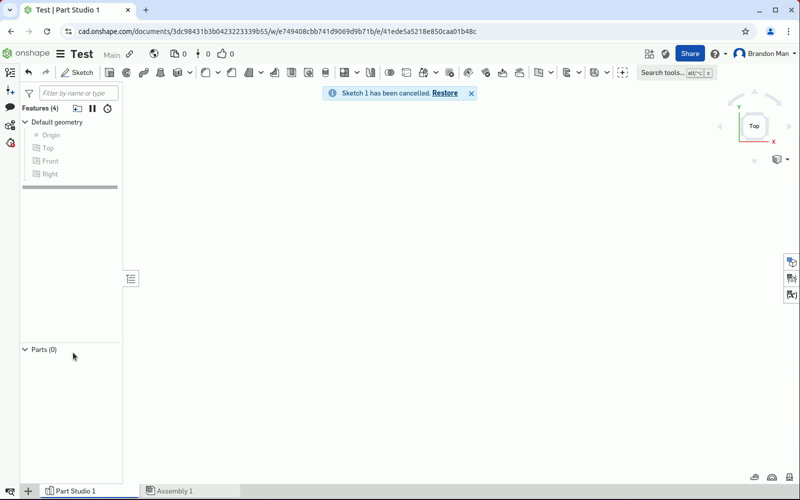
key(shift+p)
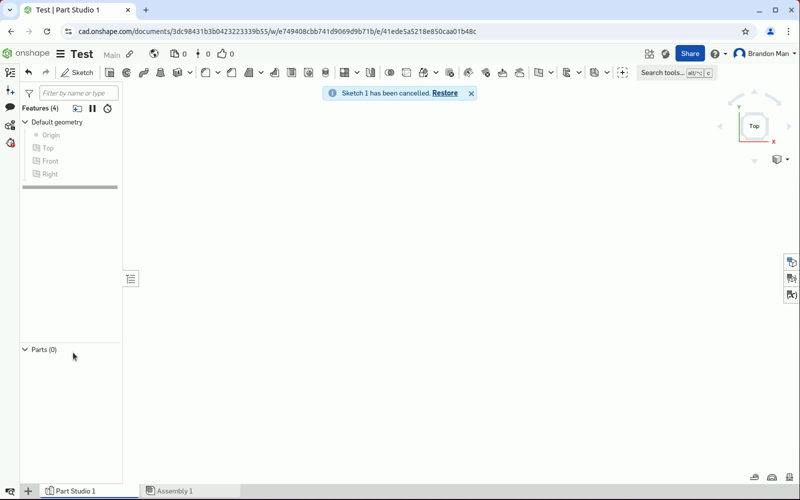
key(space)
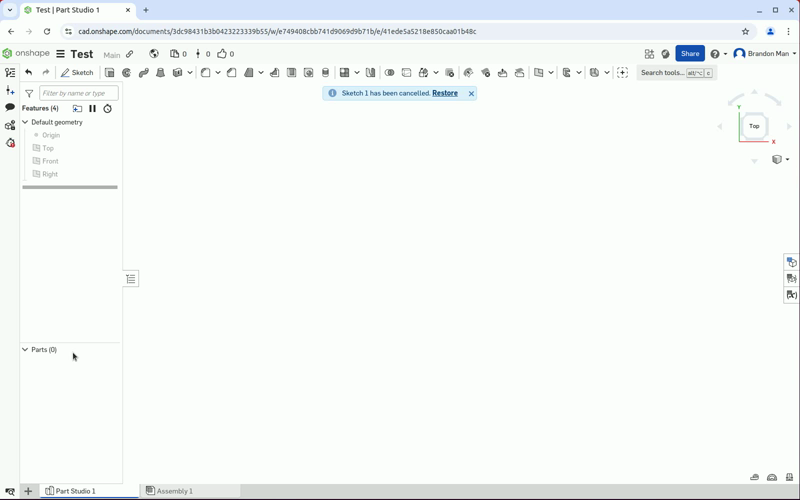
key_down(shift)
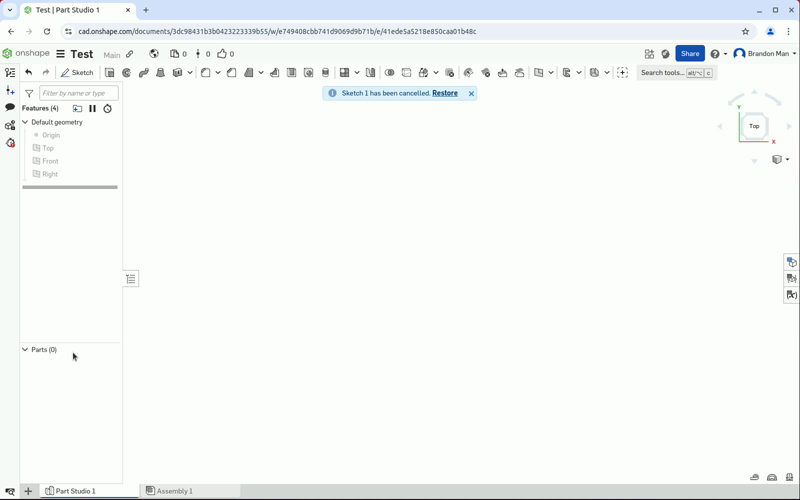
key(up)
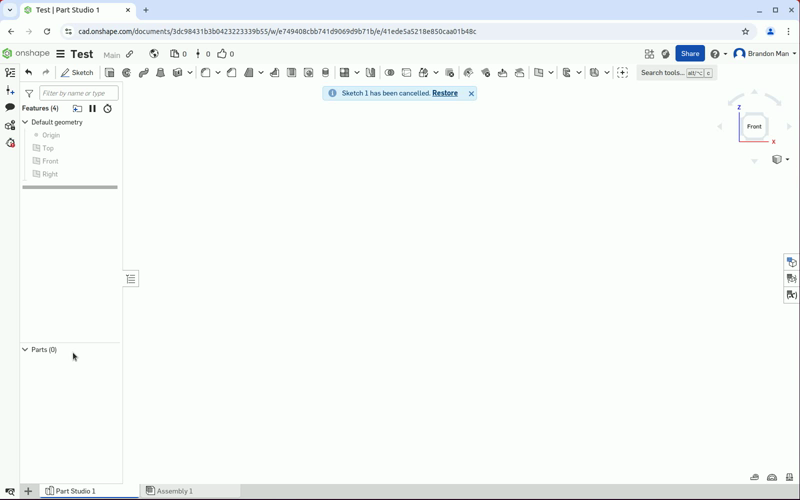
key_up(shift)
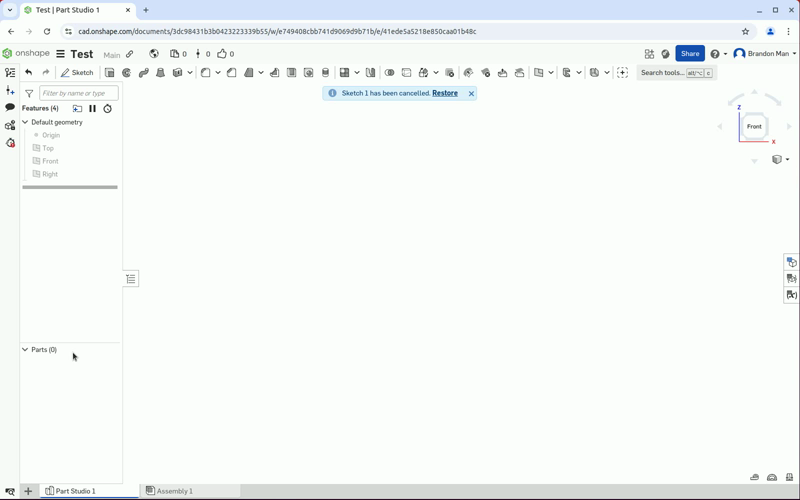
mouse_move(73, 352)
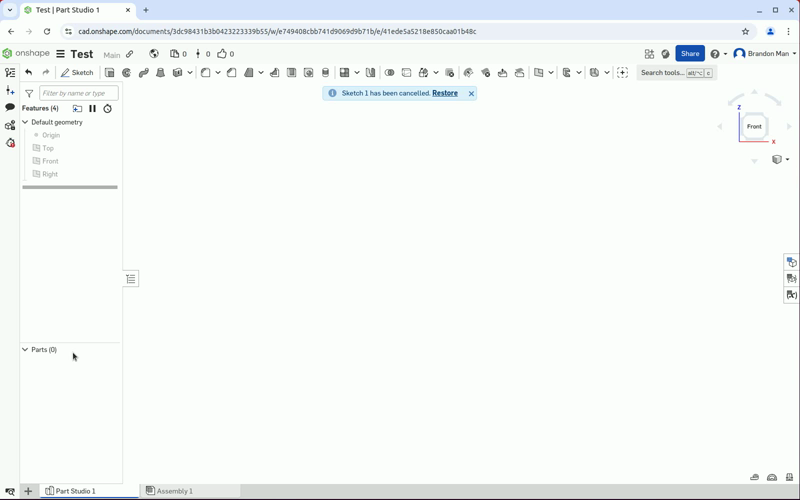
key(shift+y)
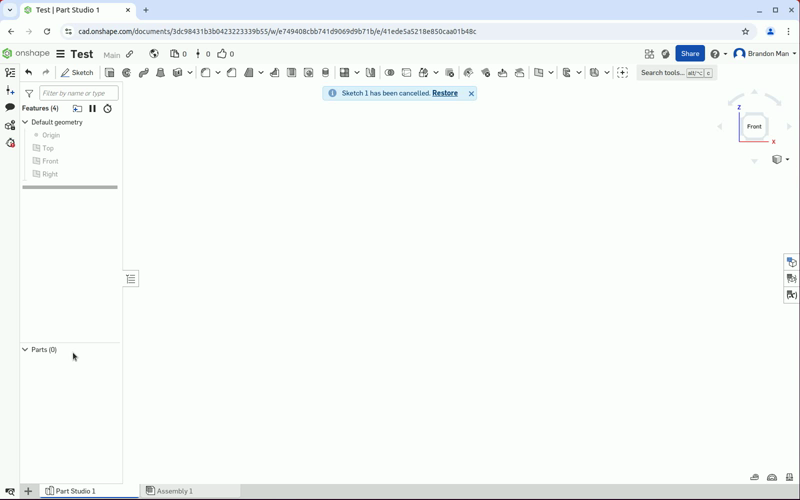
key(shift+s)
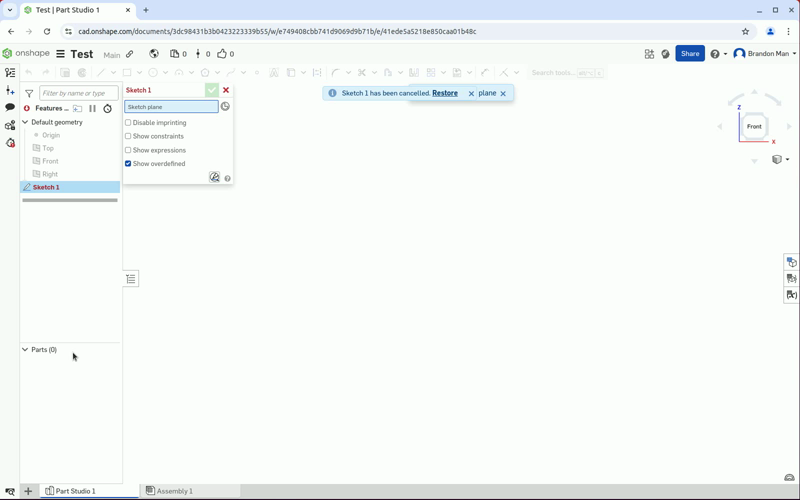
mouse_move(73, 163)
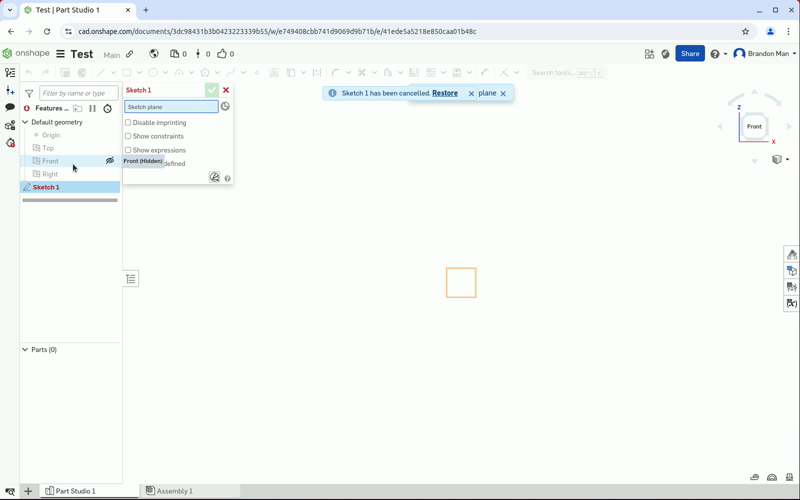
click(73, 163)
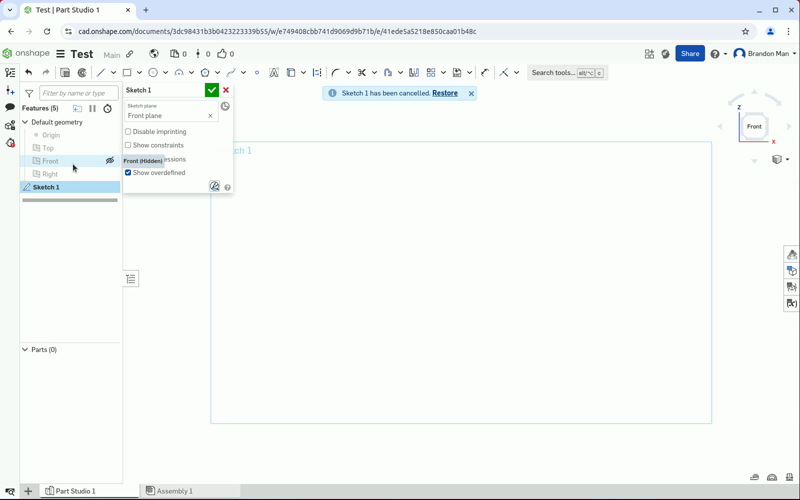
mouse_move(73, 352)
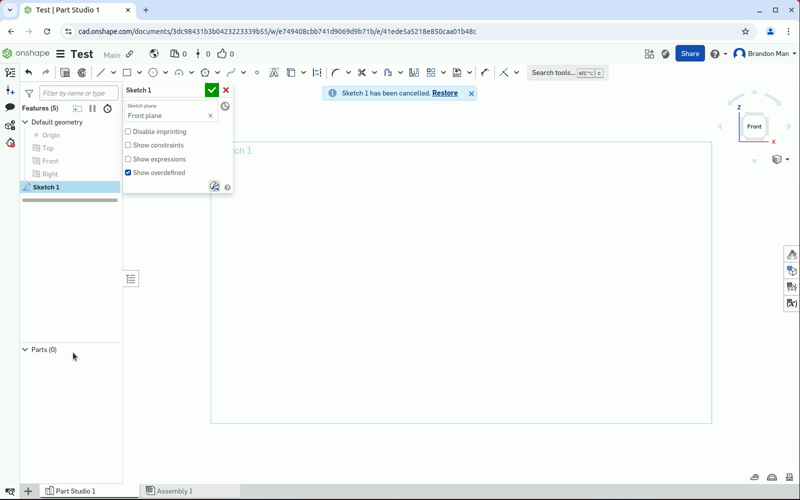
key(y)
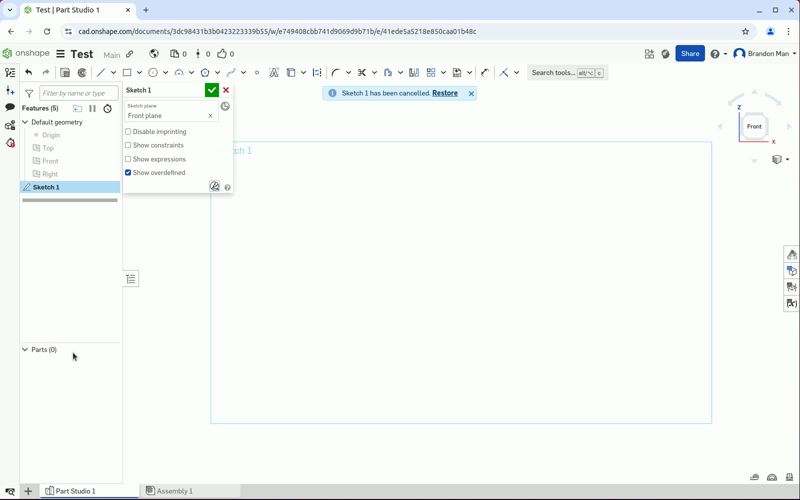
key(l)
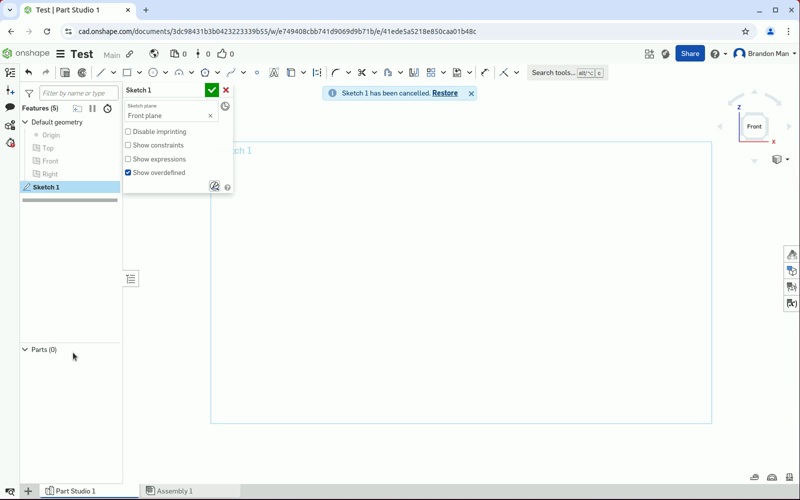
key_down(shift)
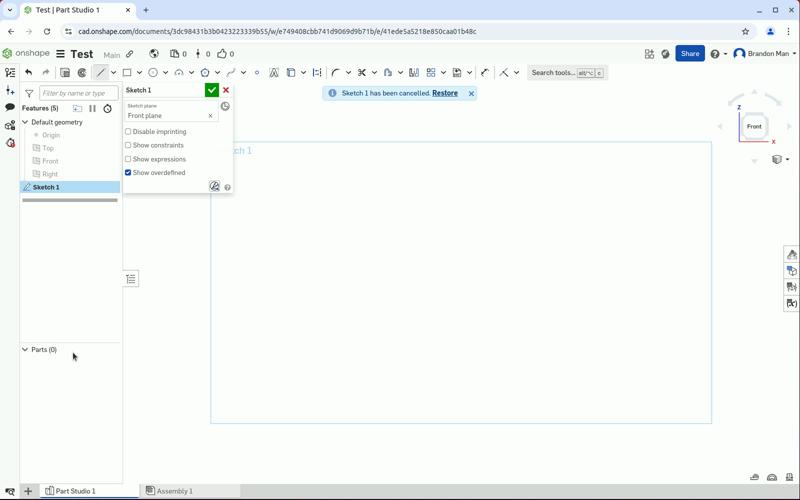
mouse_move(371, 341)
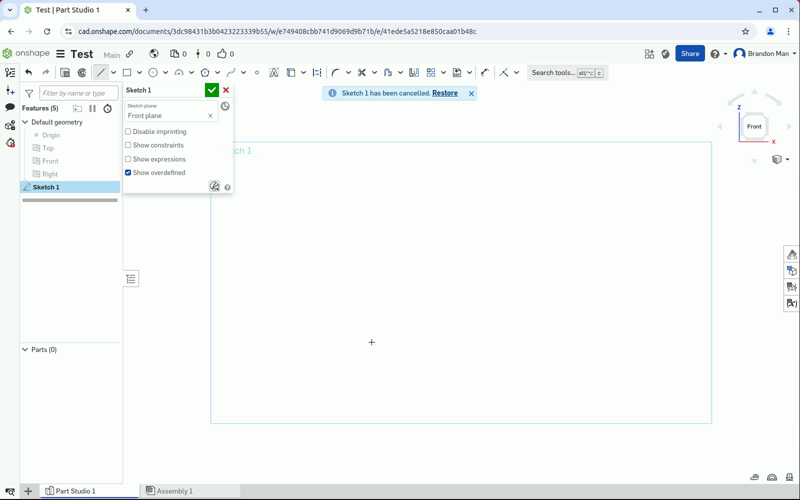
click(371, 341)
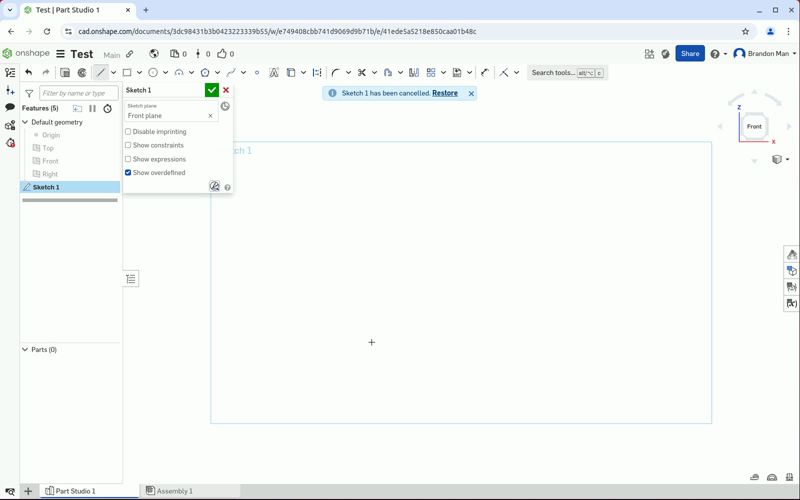
key_up(shift)
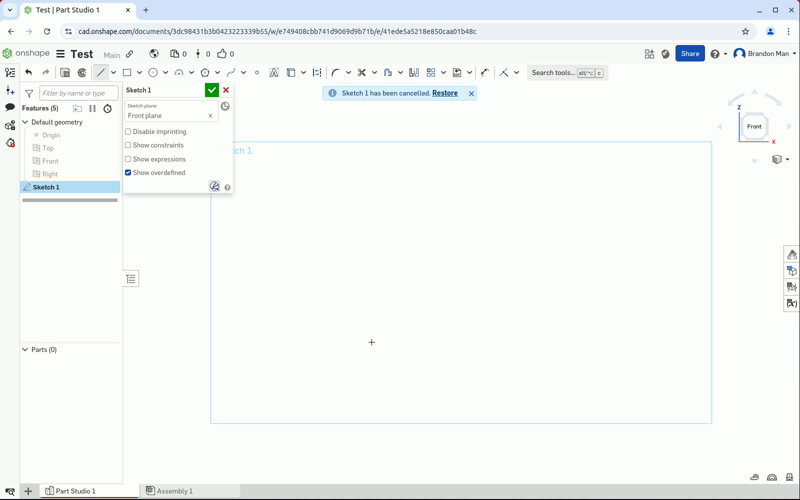
key_down(shift)
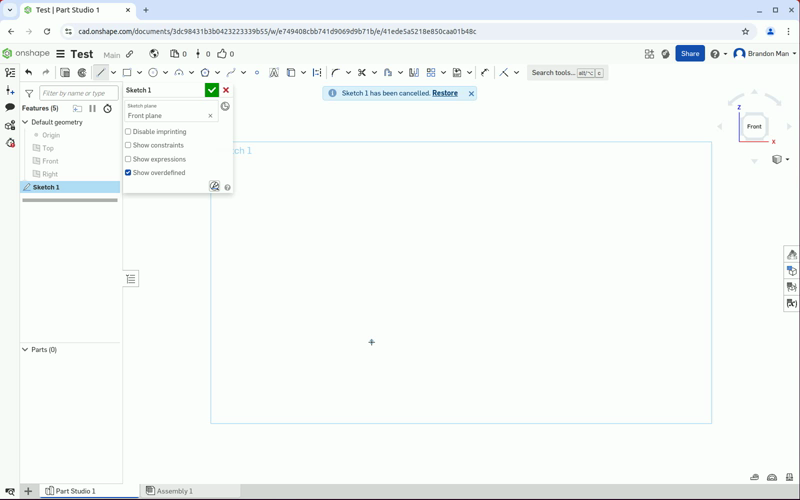
mouse_move(548, 341)
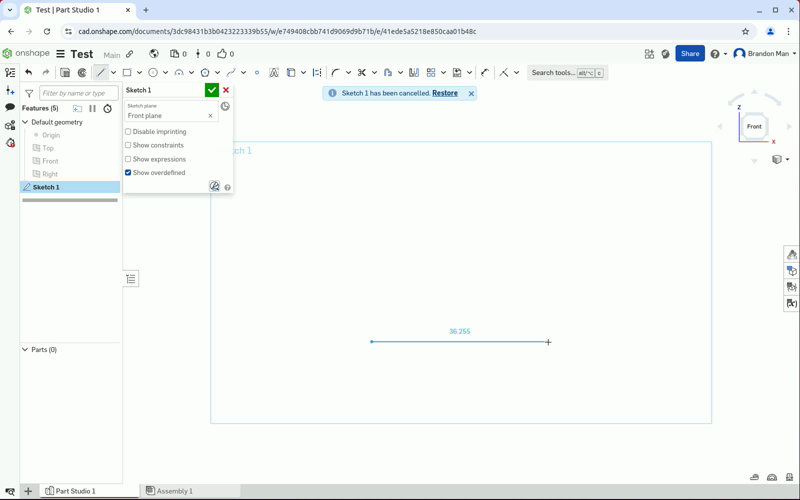
click(548, 341)
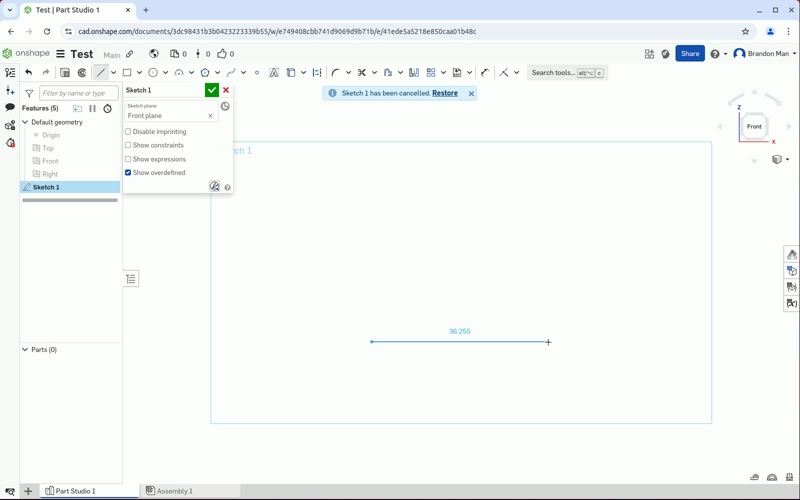
key_up(shift)
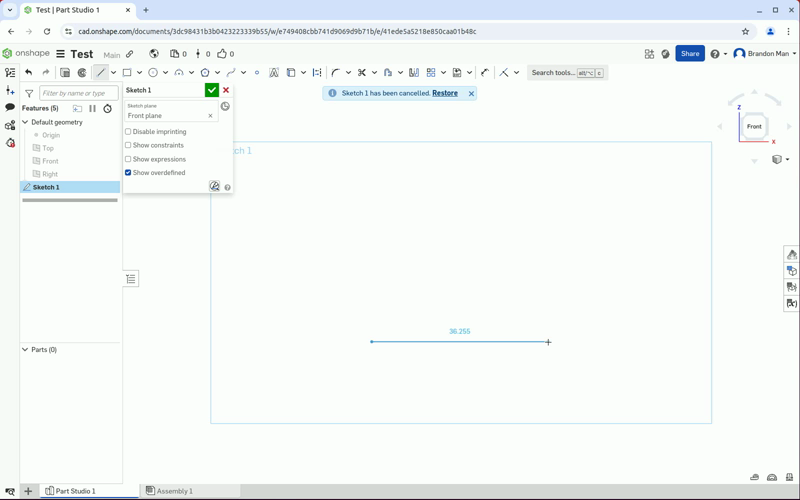
key_down(shift)
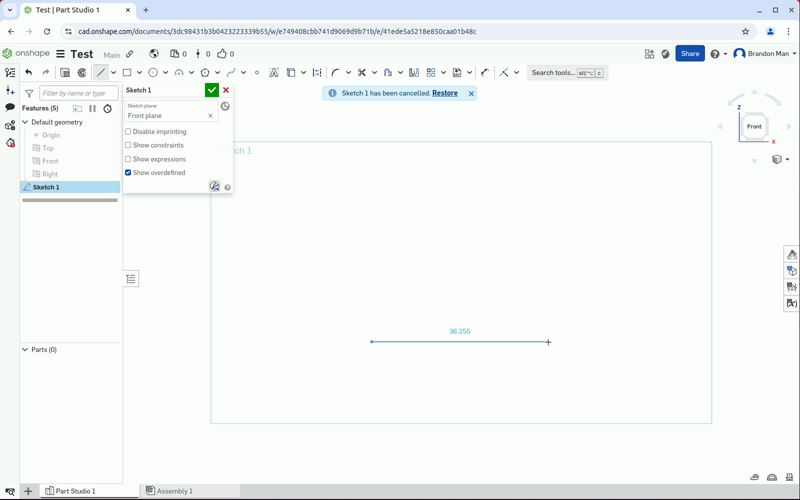
mouse_move(548, 224)
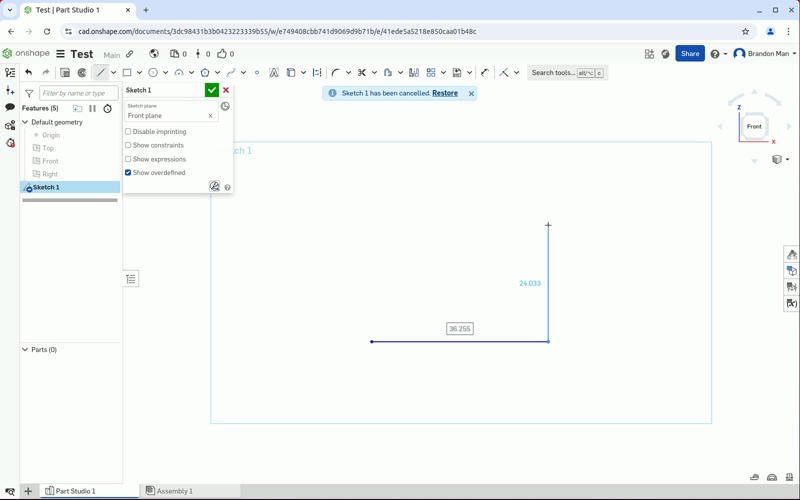
click(548, 224)
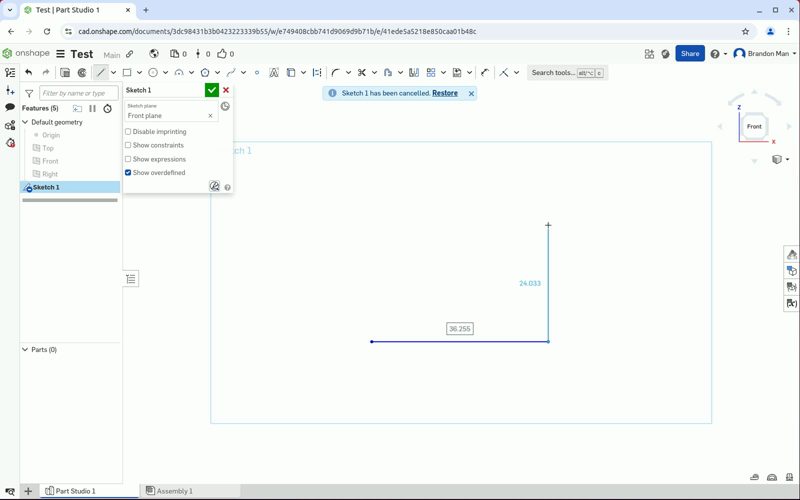
key_up(shift)
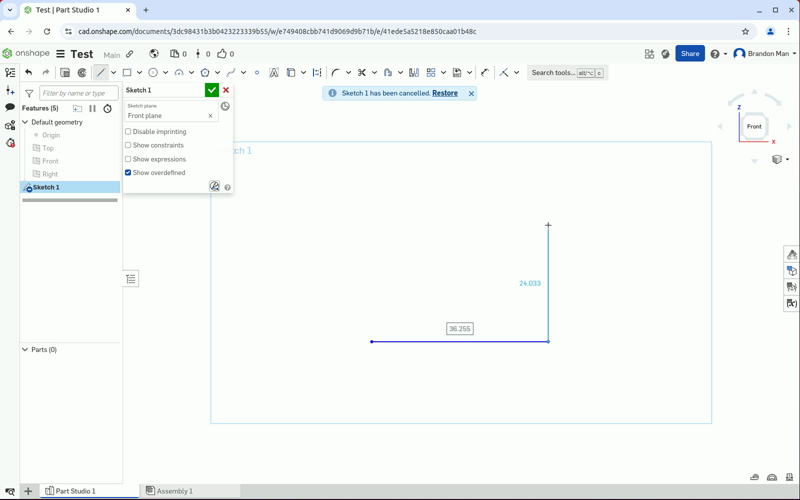
key_down(shift)
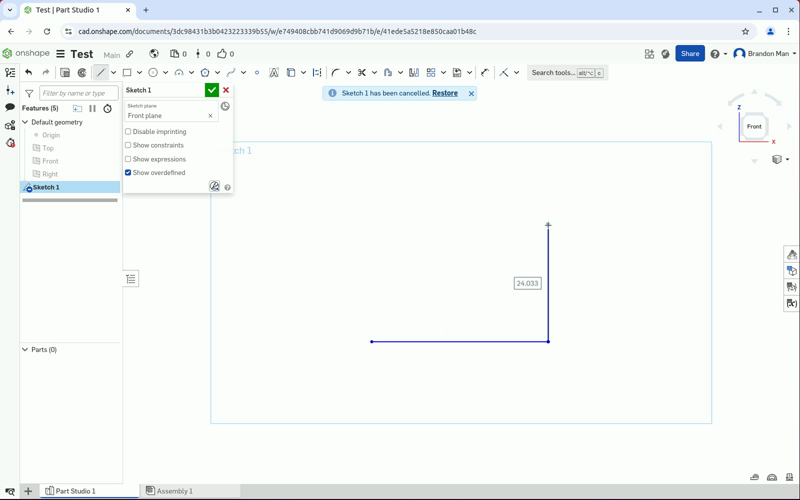
mouse_move(371, 224)
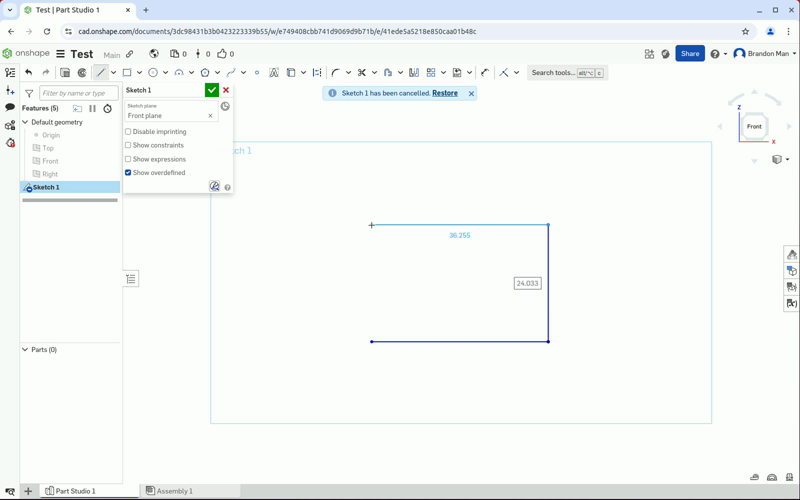
click(371, 224)
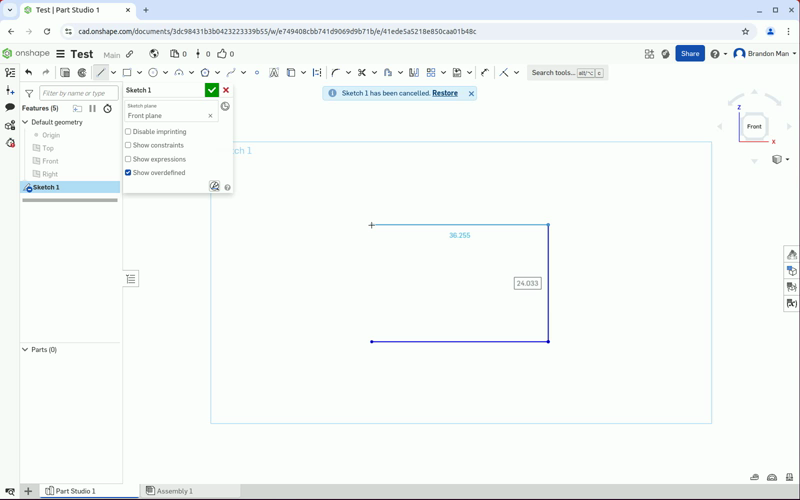
key_up(shift)
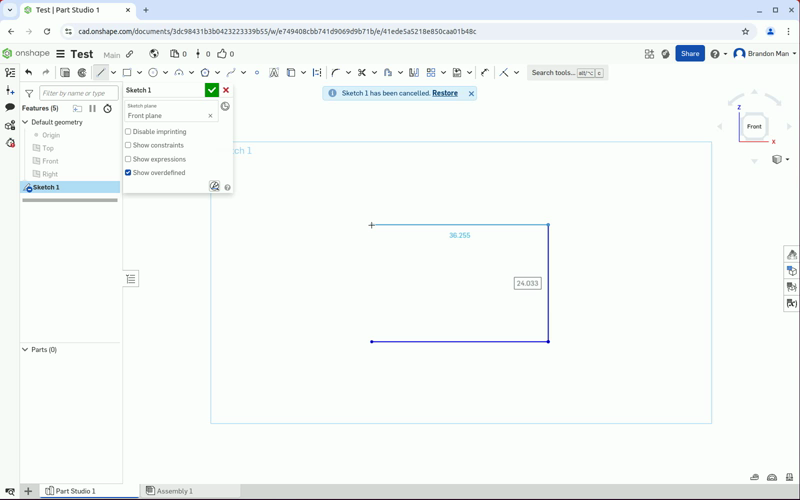
key_down(shift)
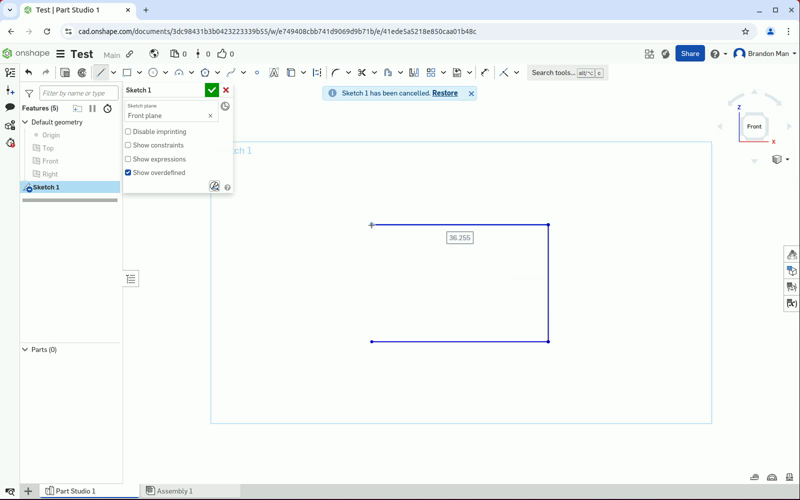
mouse_move(371, 341)
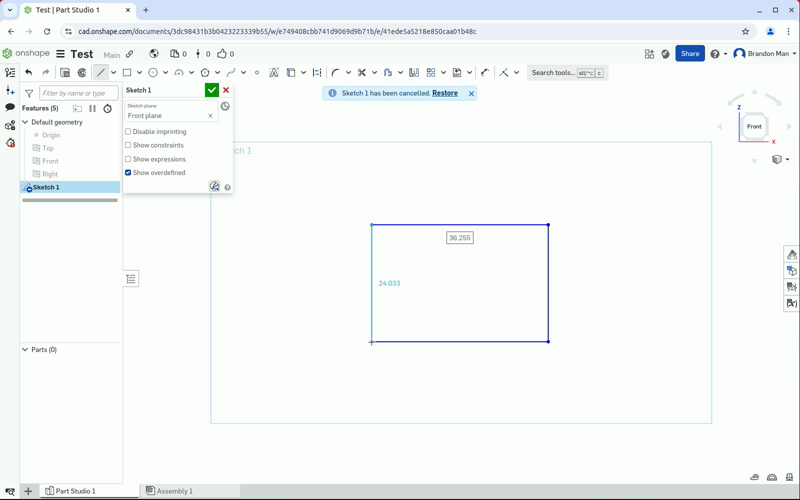
key_up(shift)
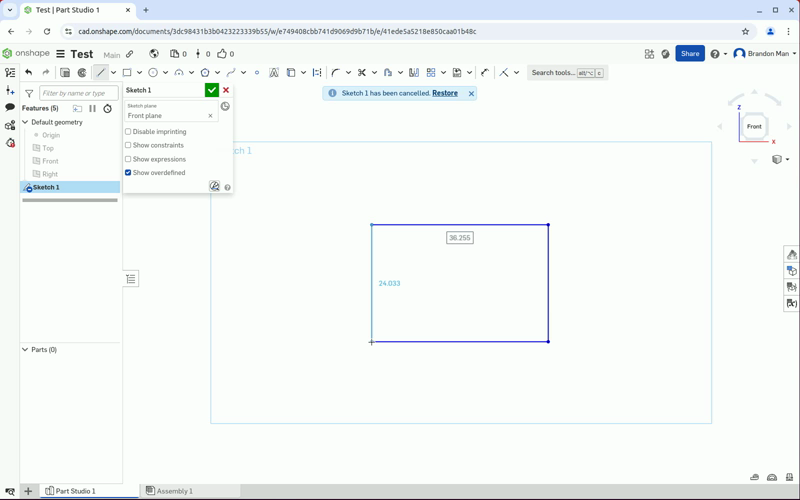
click(371, 341)
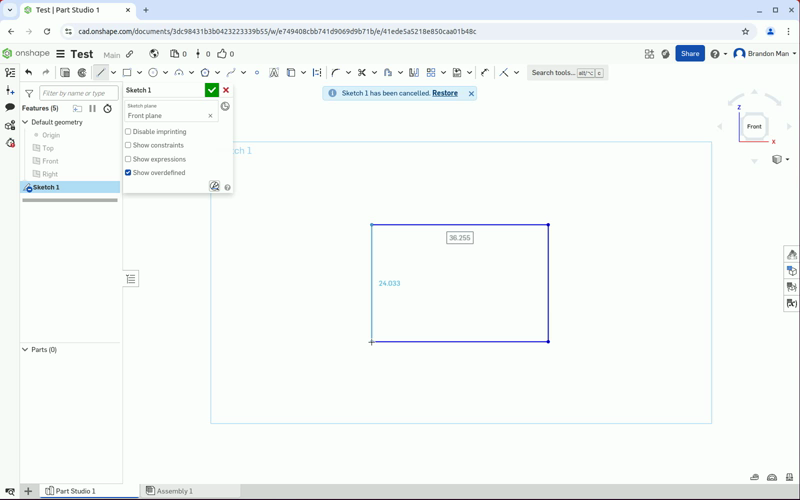
key(esc)
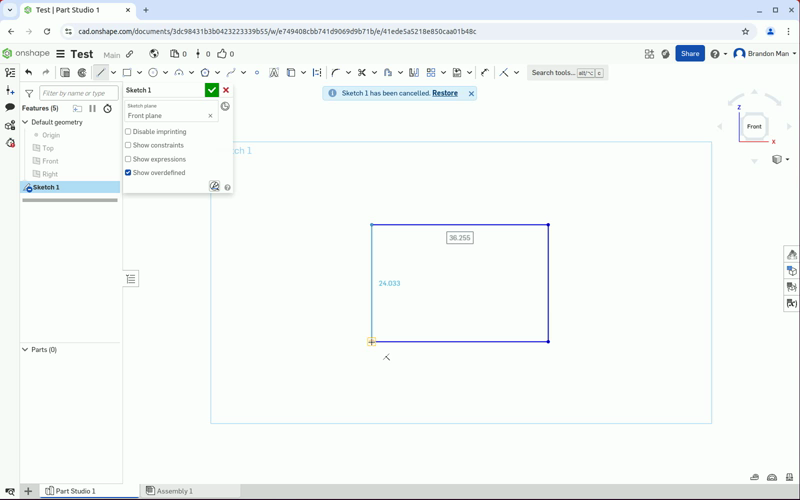
mouse_move(480, 251)
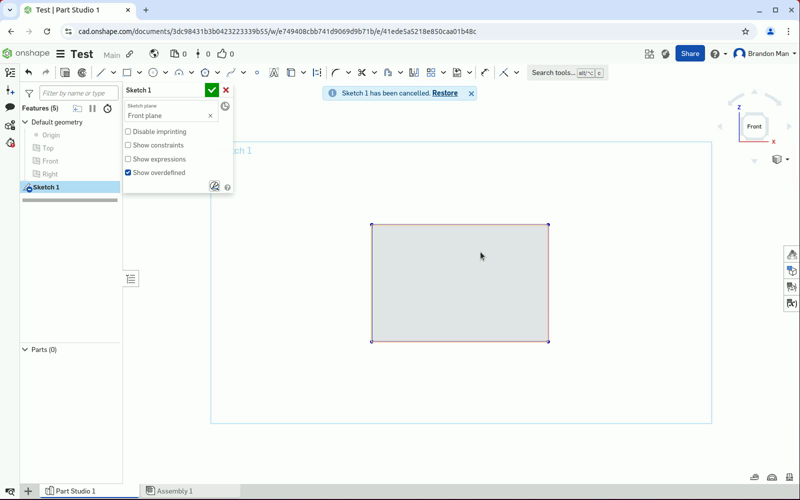
click(480, 251)
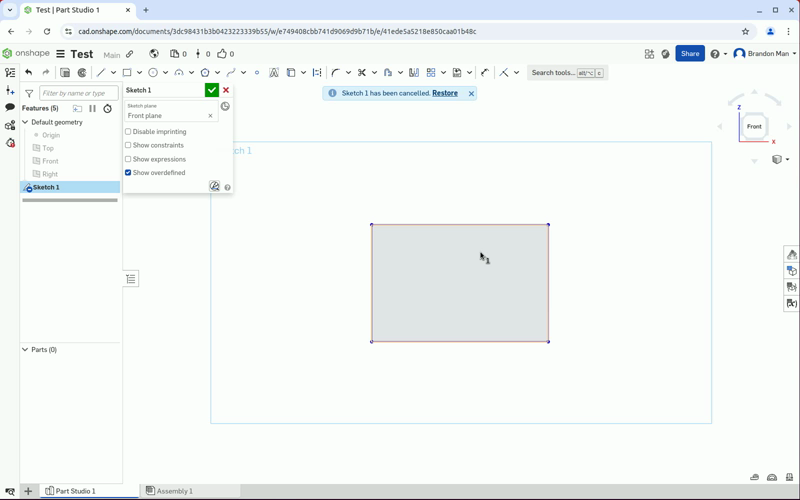
mouse_move(73, 352)
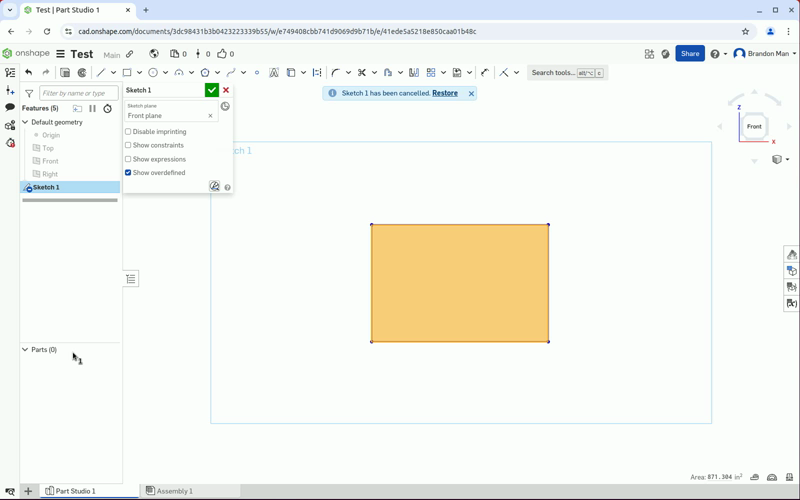
key(shift+y)
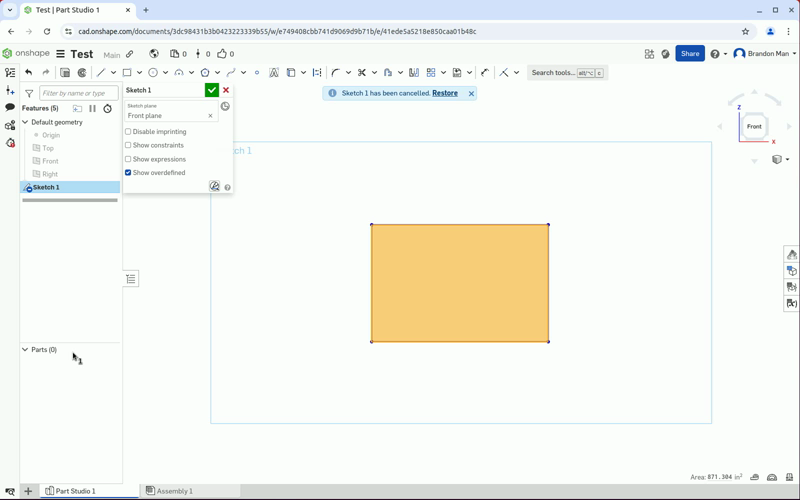
key(shift+e)
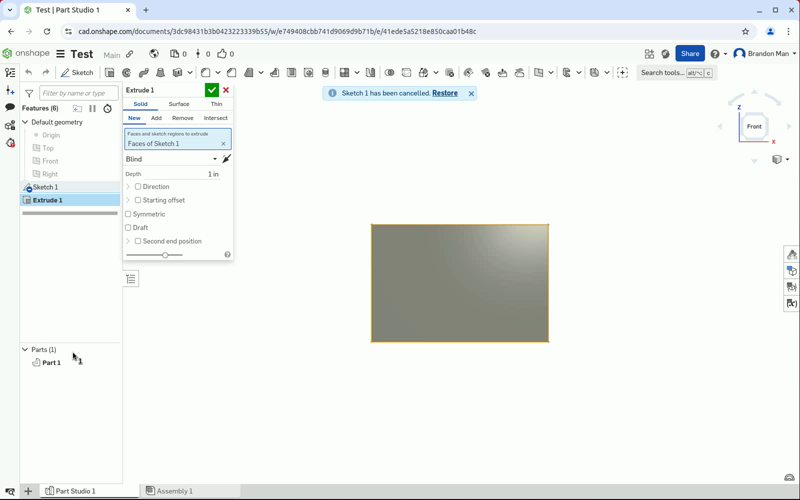
mouse_move(143, 106)
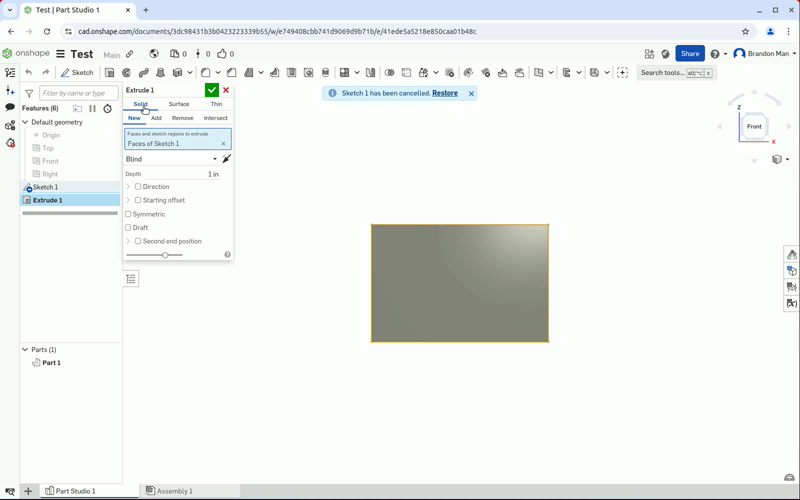
click(143, 106)
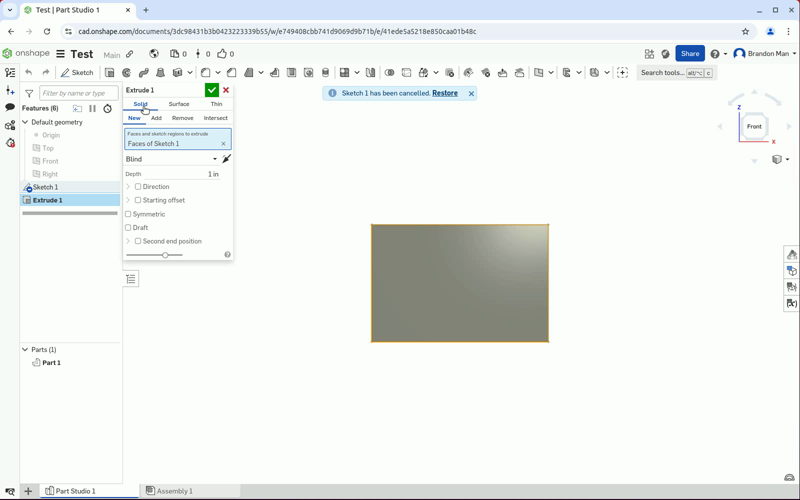
mouse_move(137, 120)
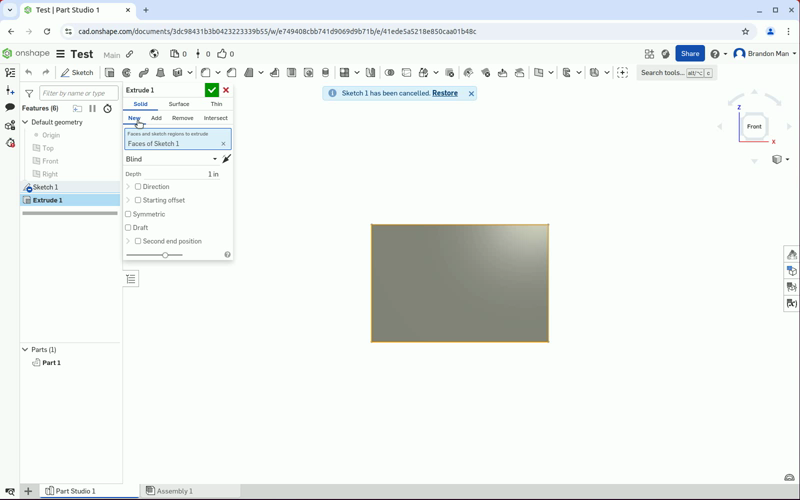
click(137, 120)
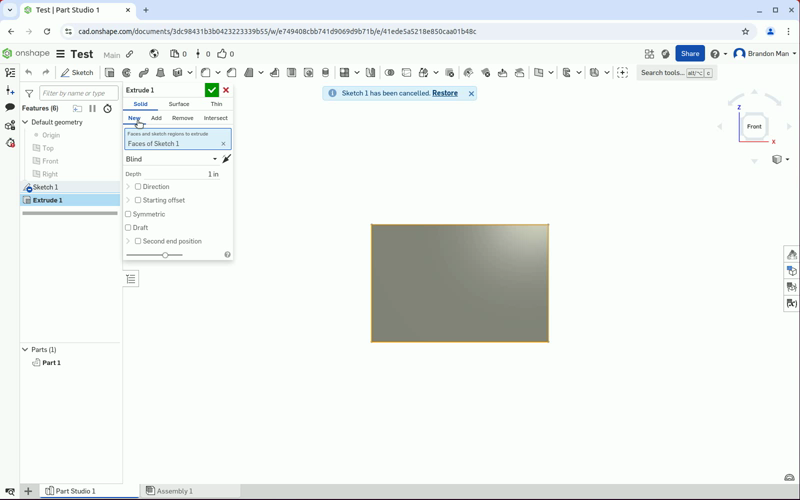
key(tab, 4)
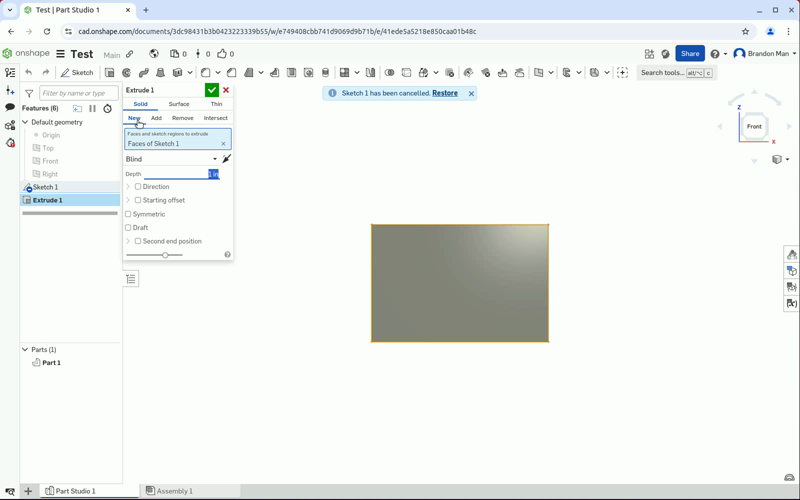
text(-23.108)
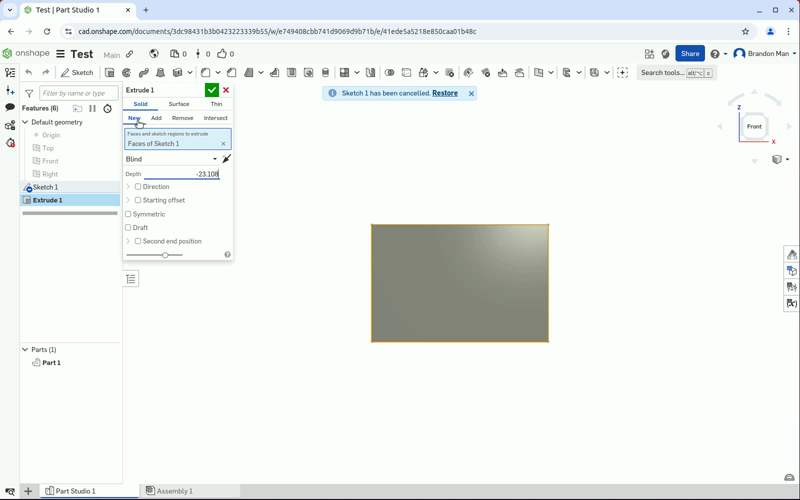
key(enter)
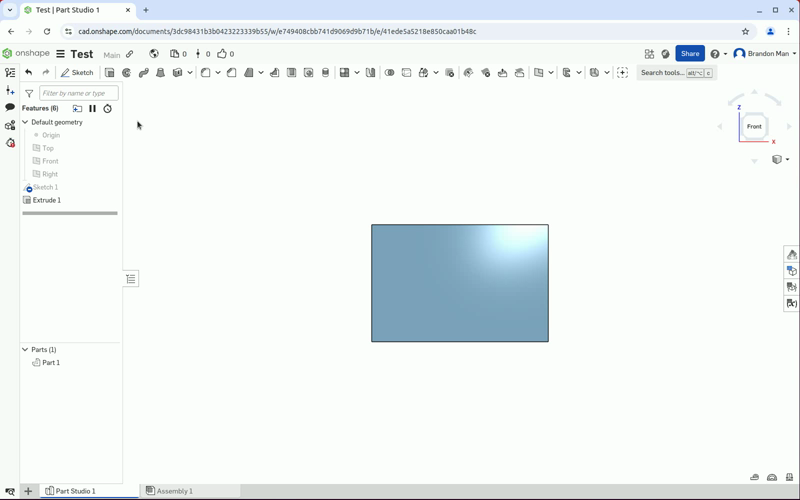
key(shift+h)
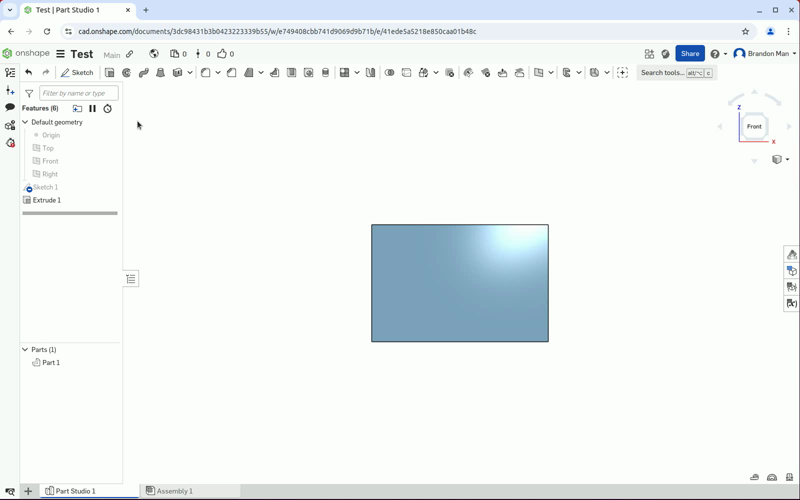
key(shift+h)
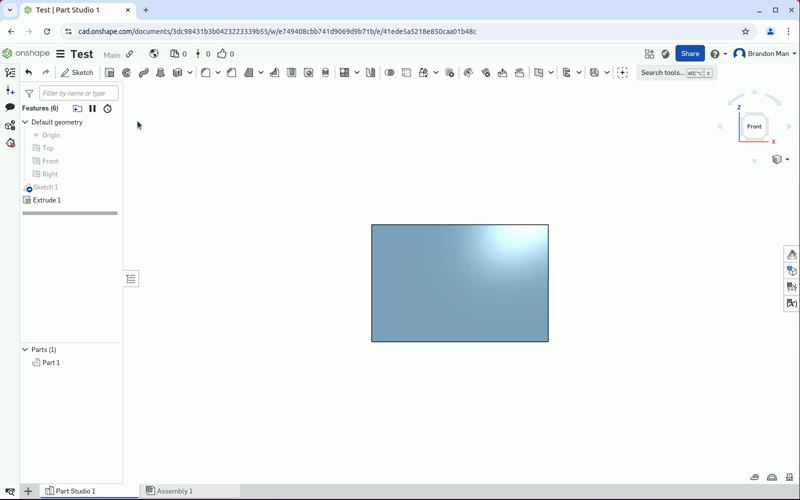
mouse_move(73, 189)
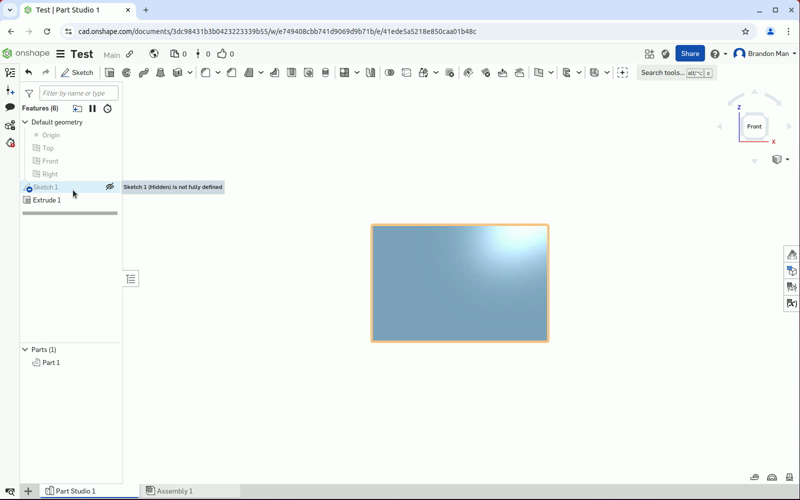
click(73, 189)
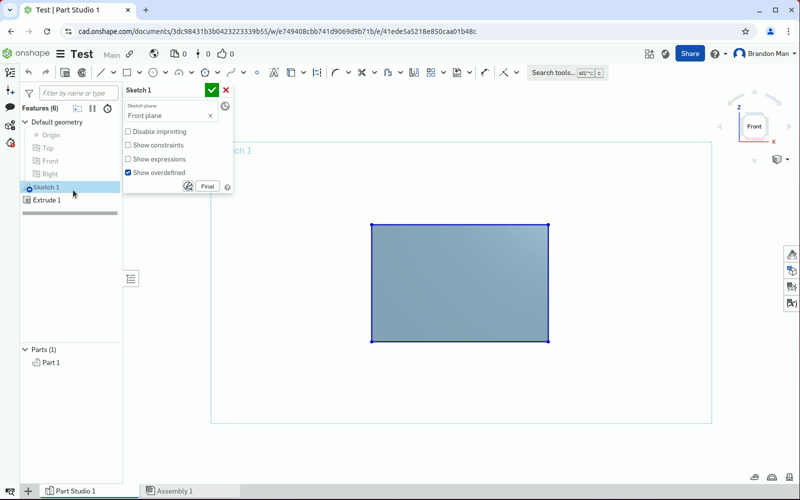
mouse_move(229, 92)
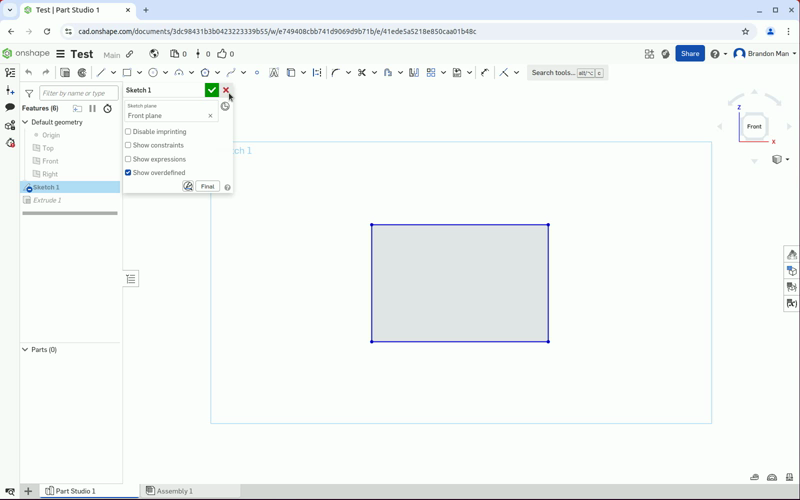
click(229, 92)
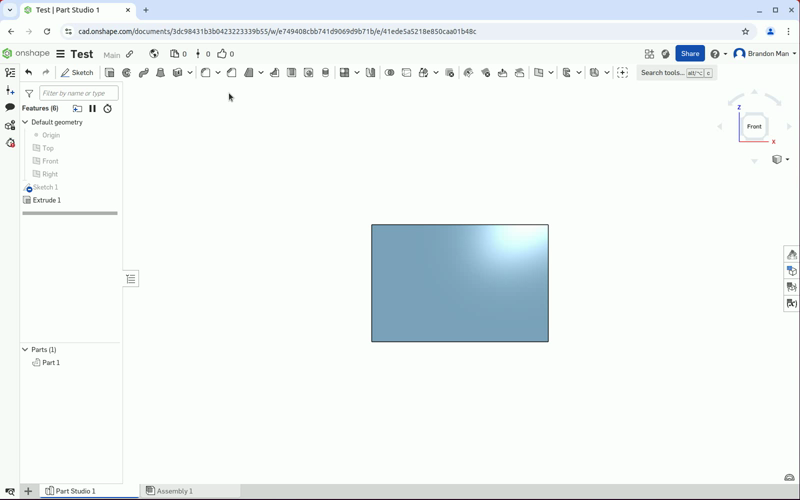
mouse_move(73, 352)
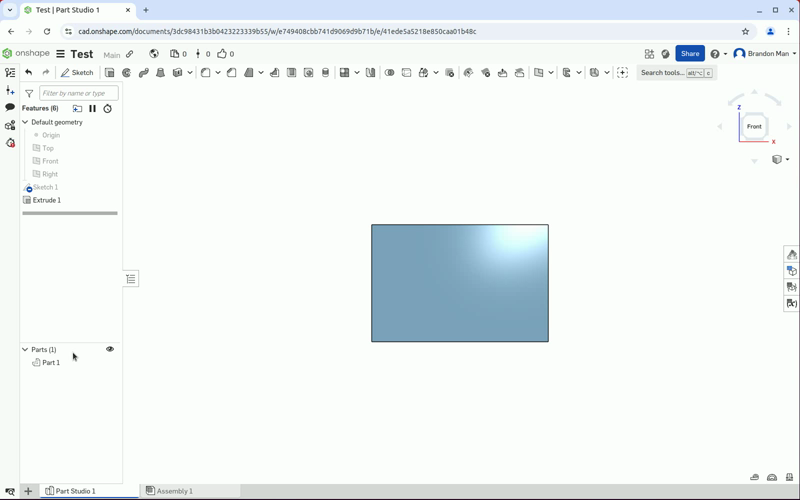
key(y)
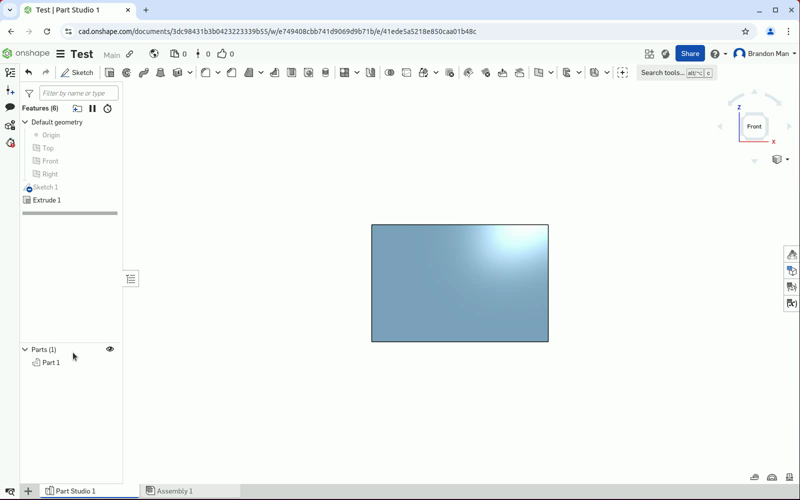
key(shift+p)
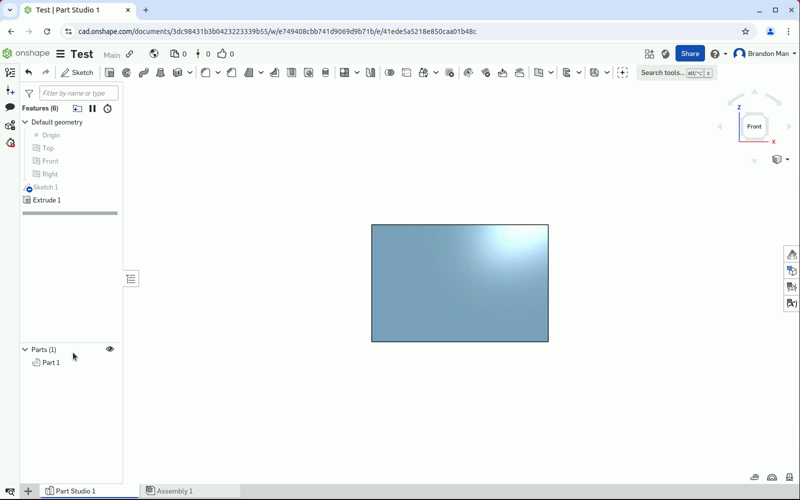
key(space)
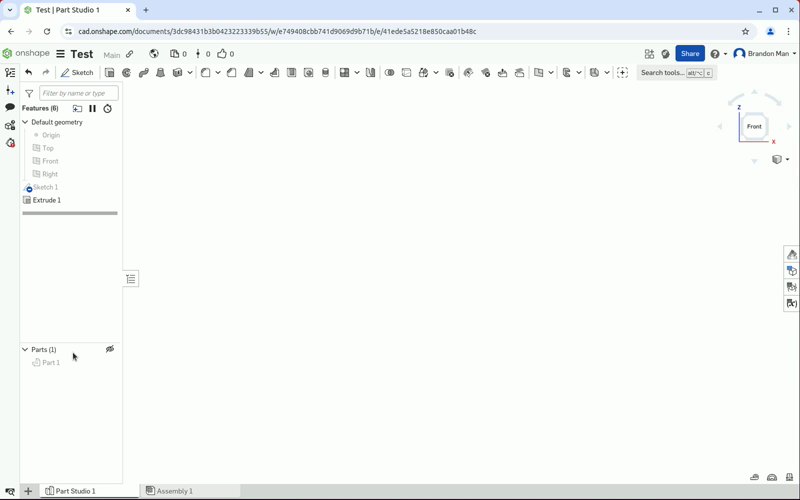
key_down(shift)
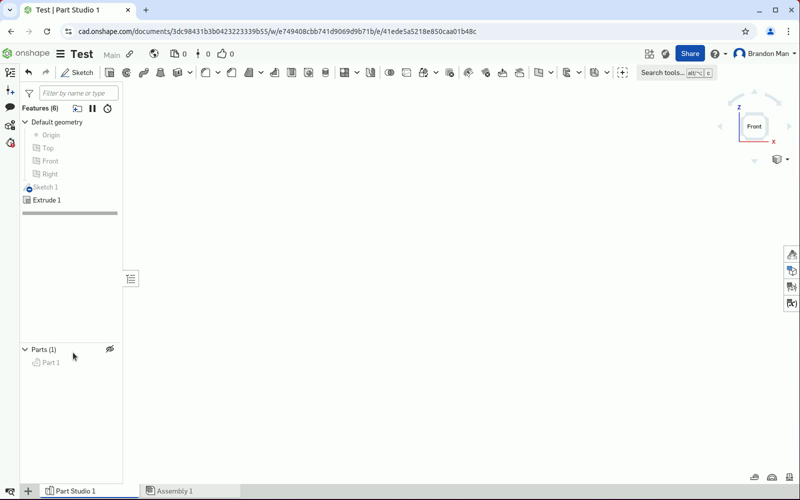
key(down)
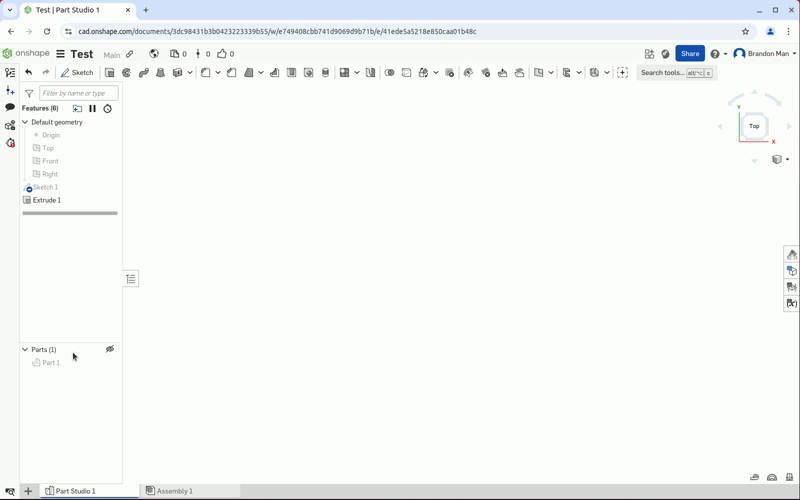
key_up(shift)
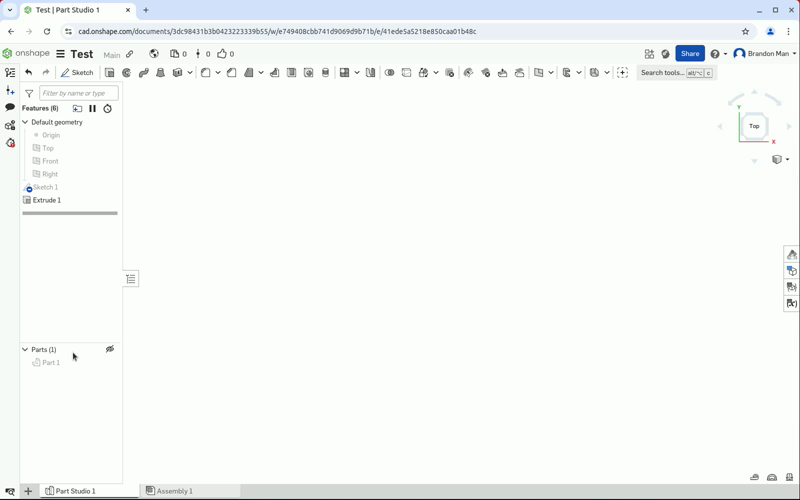
mouse_move(73, 352)
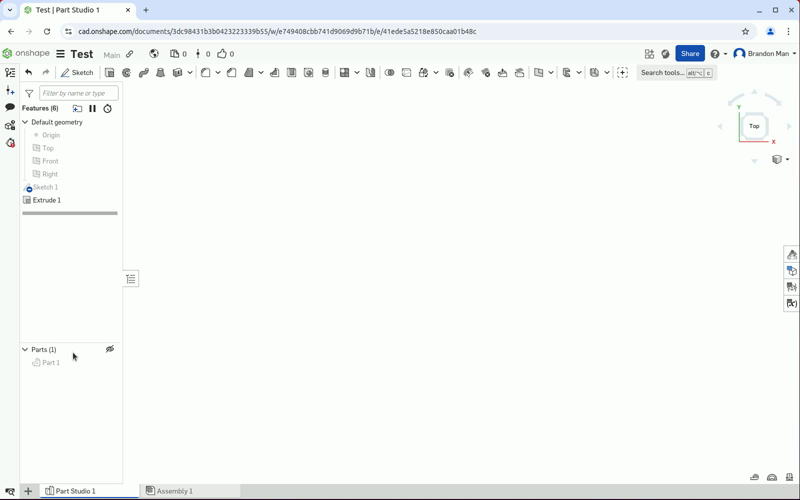
key(shift+y)
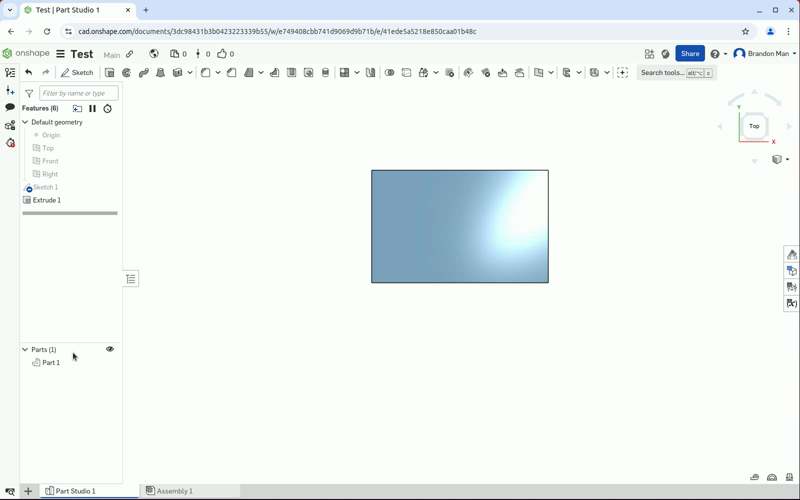
mouse_move(541, 75)
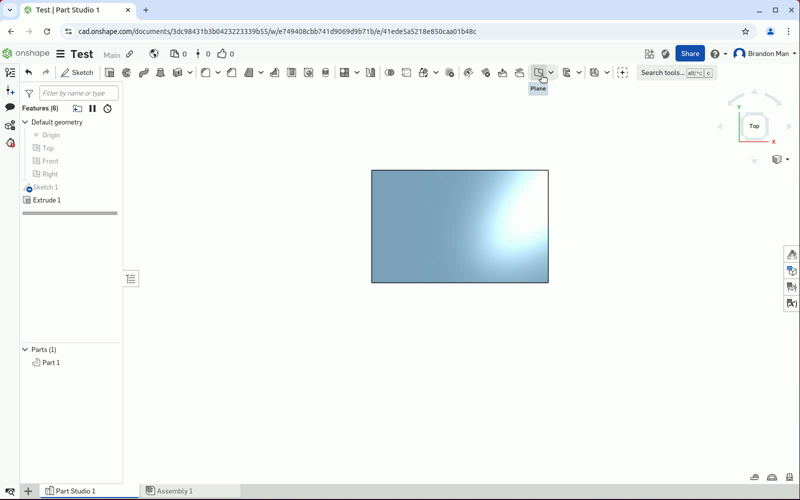
click(541, 75)
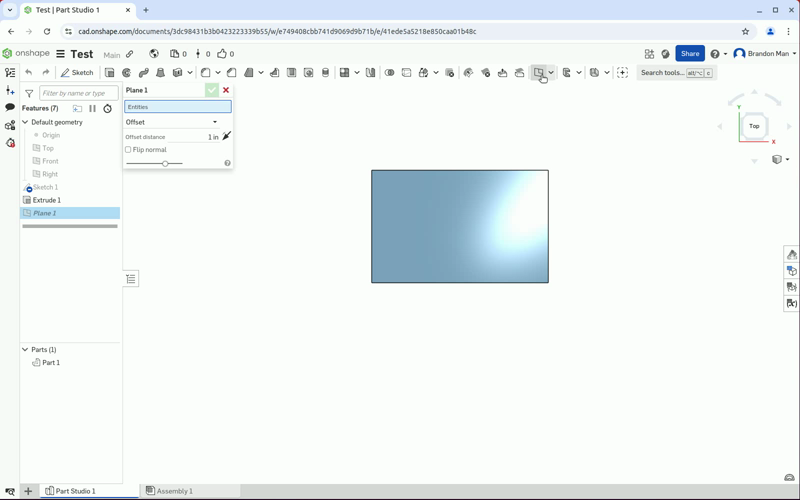
mouse_move(73, 150)
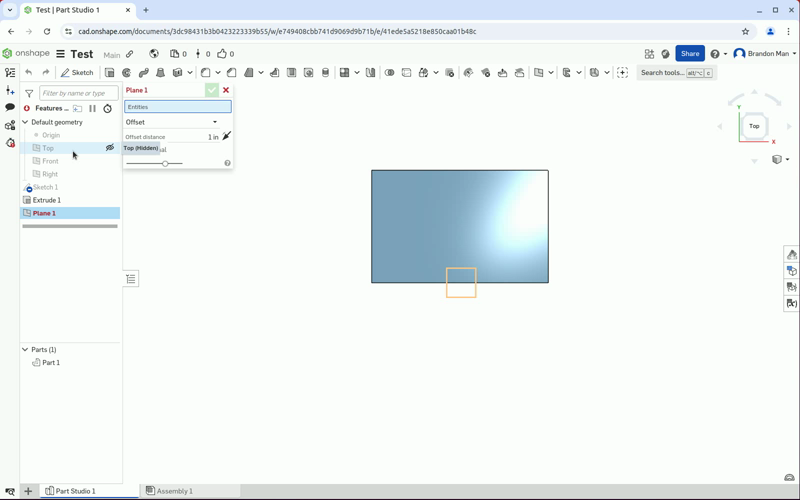
click(73, 150)
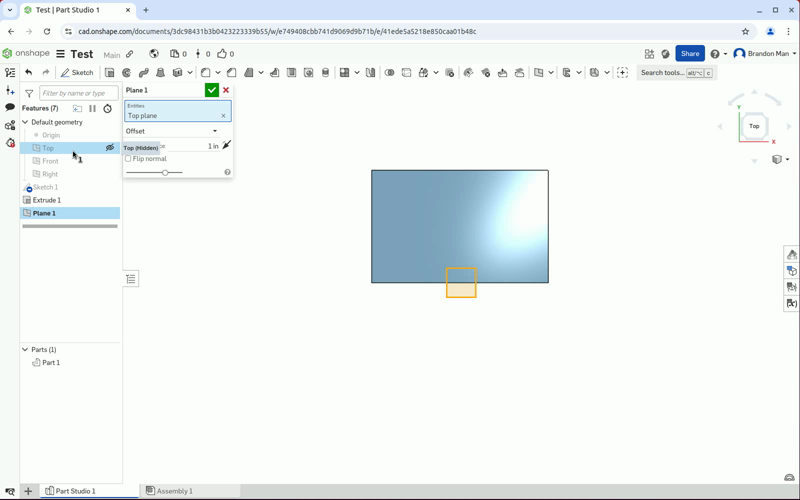
key(tab, 2)
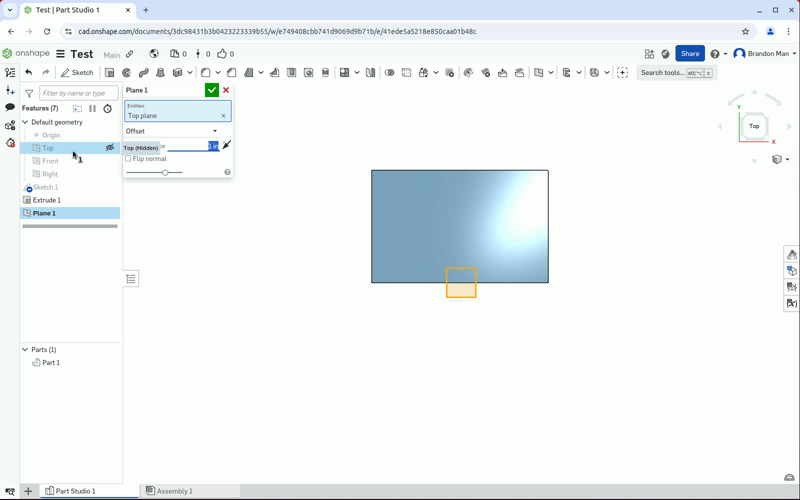
text(11.801)
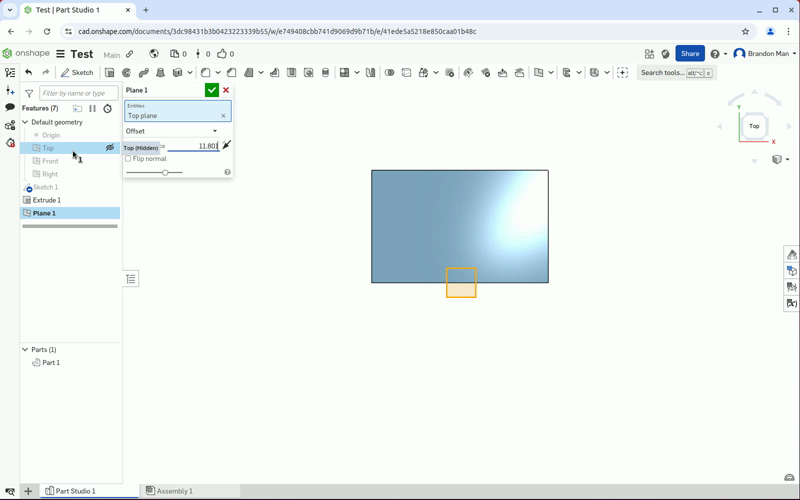
key(enter, 2)
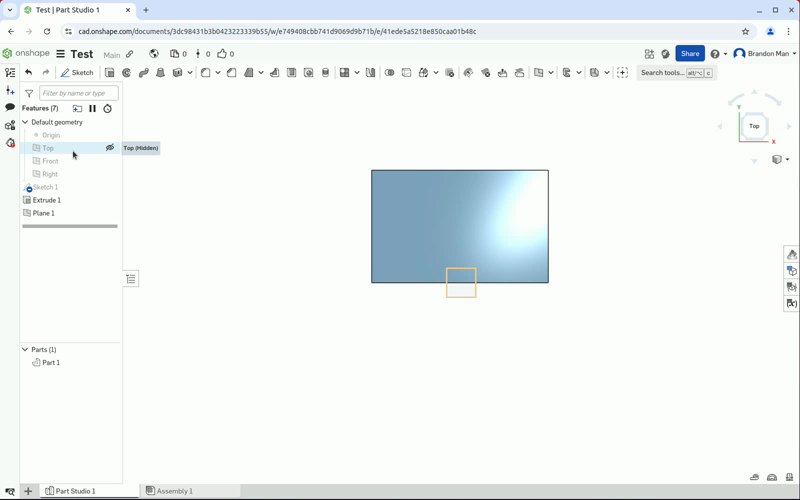
key(shift+s)
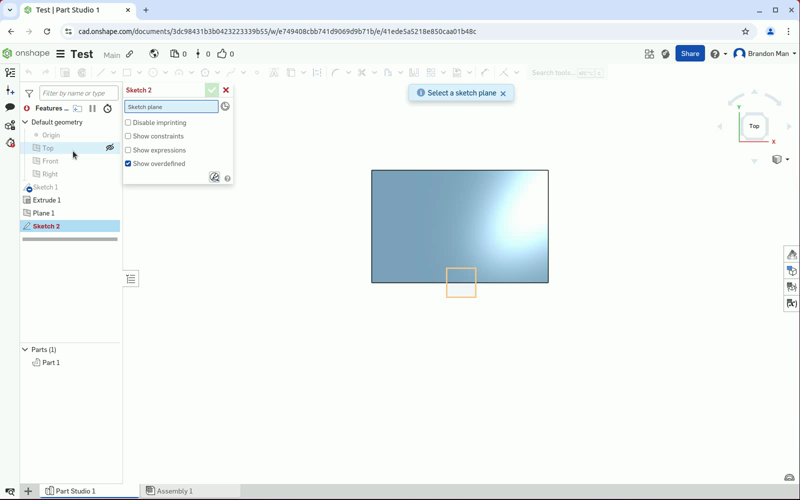
mouse_move(73, 215)
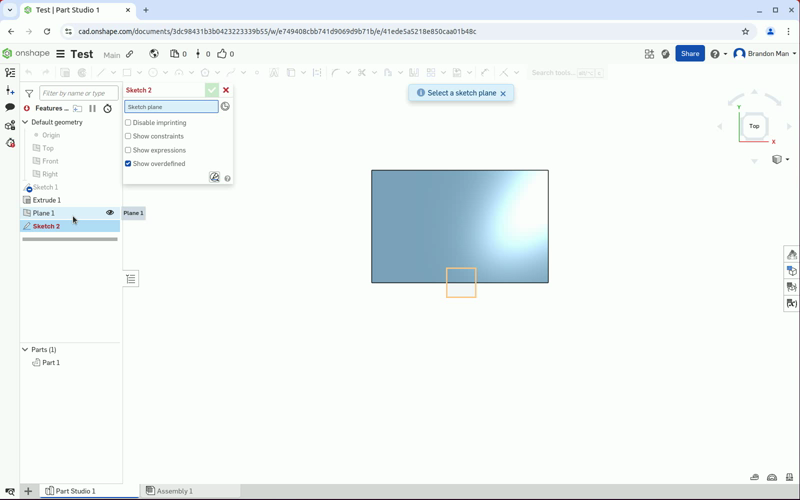
click(73, 215)
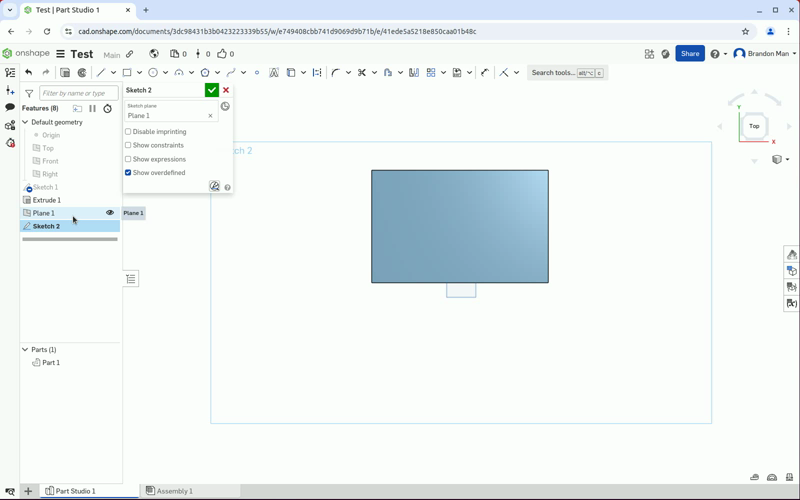
mouse_move(73, 352)
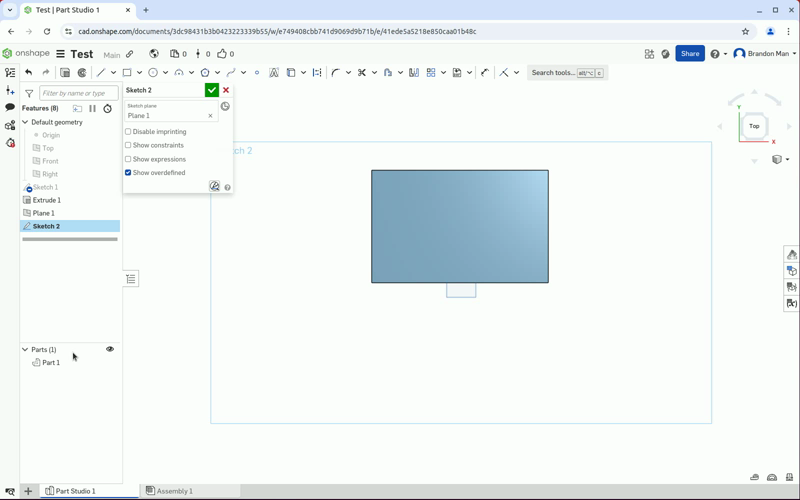
key(y)
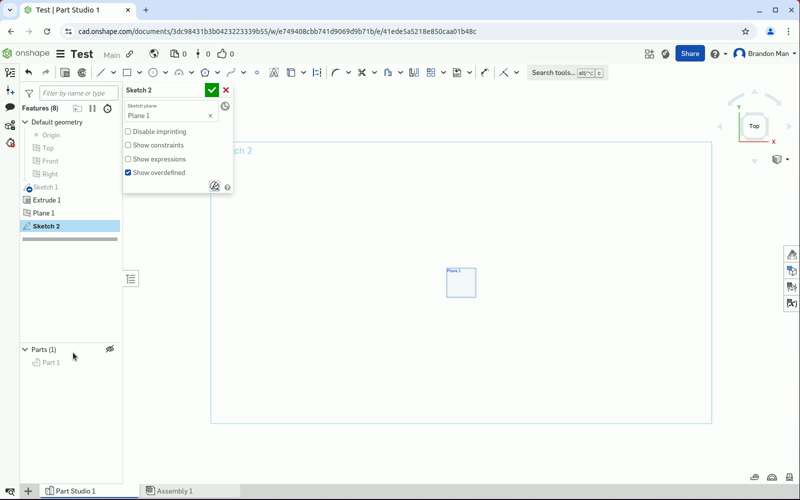
key(l)
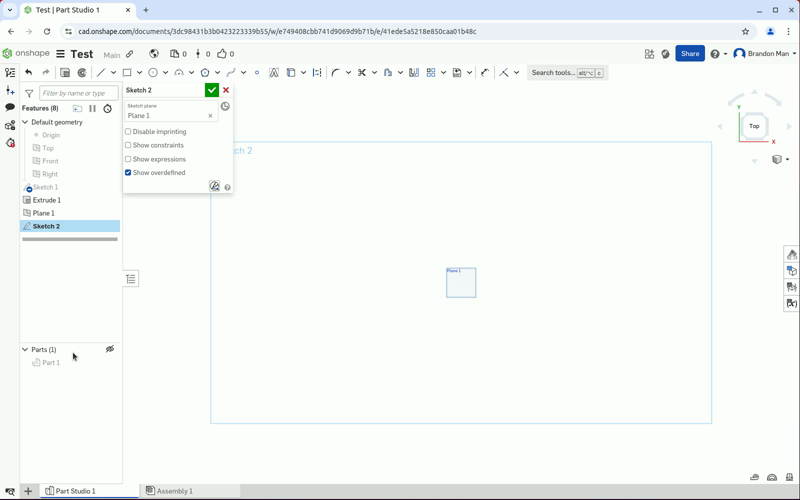
key_down(shift)
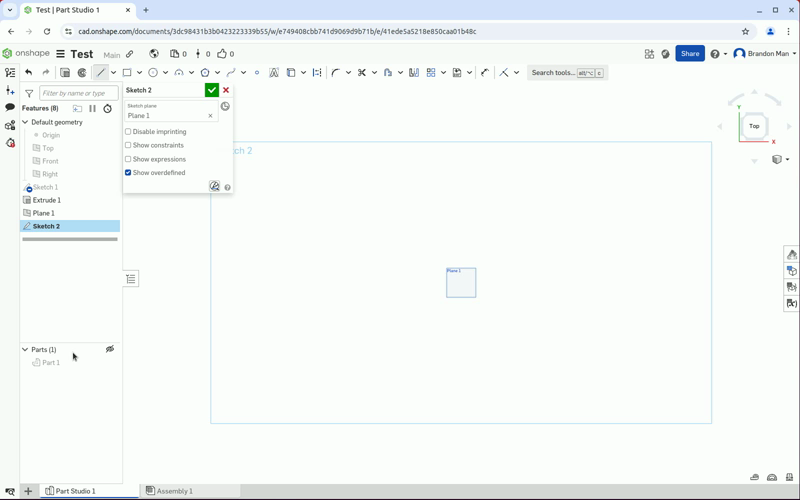
mouse_move(392, 265)
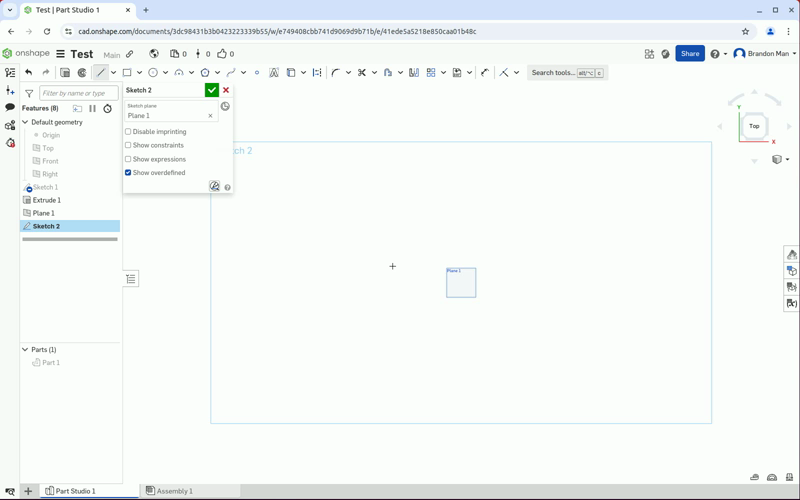
click(392, 265)
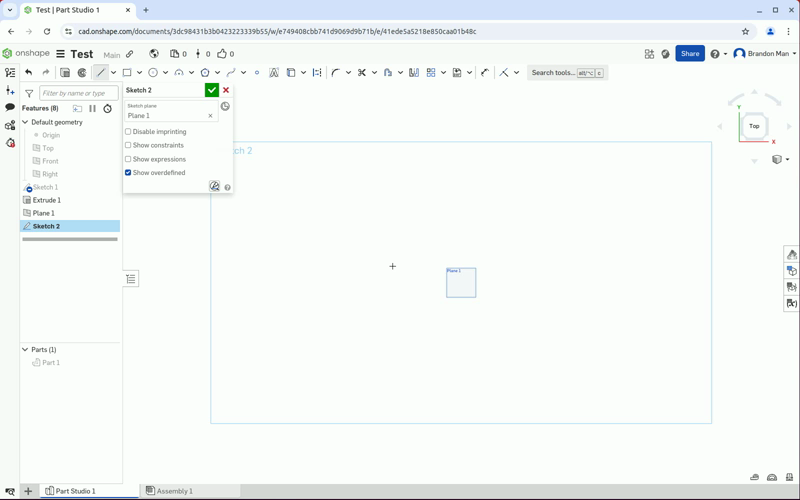
key_up(shift)
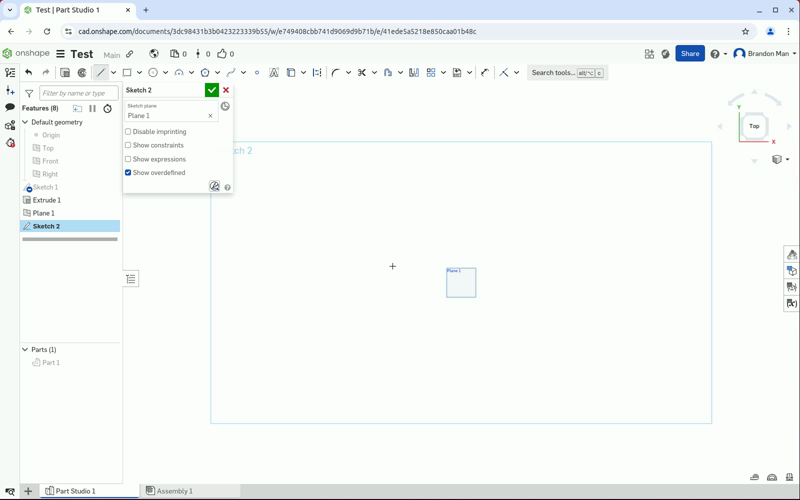
key_down(shift)
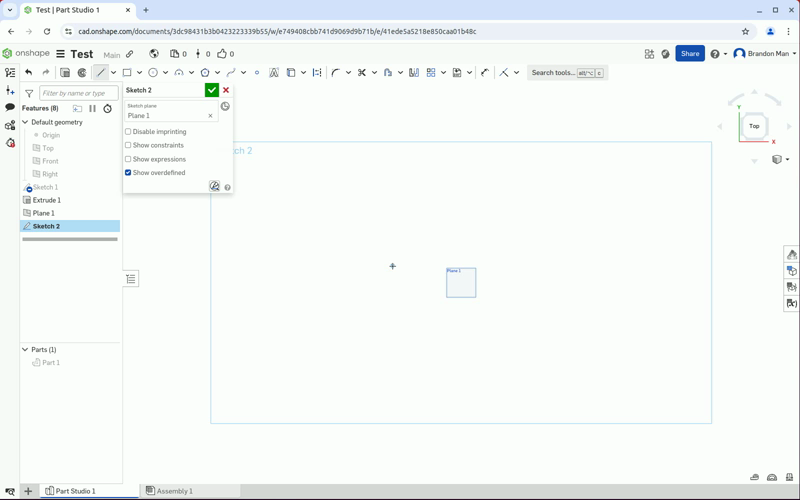
mouse_move(528, 265)
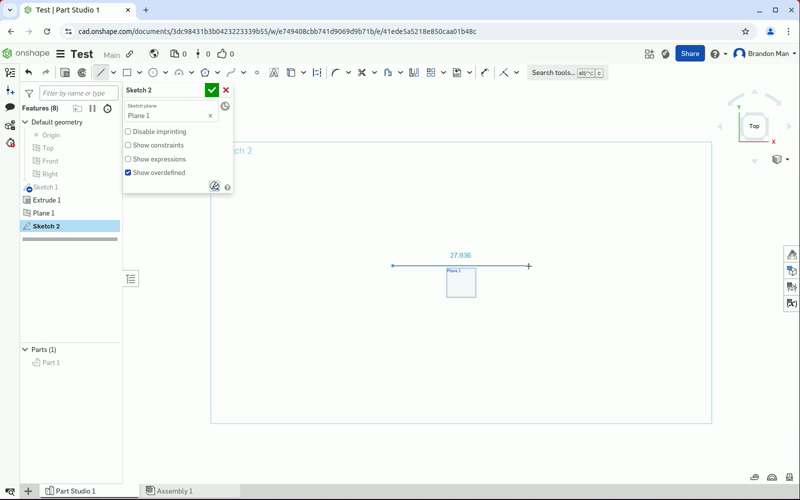
click(528, 265)
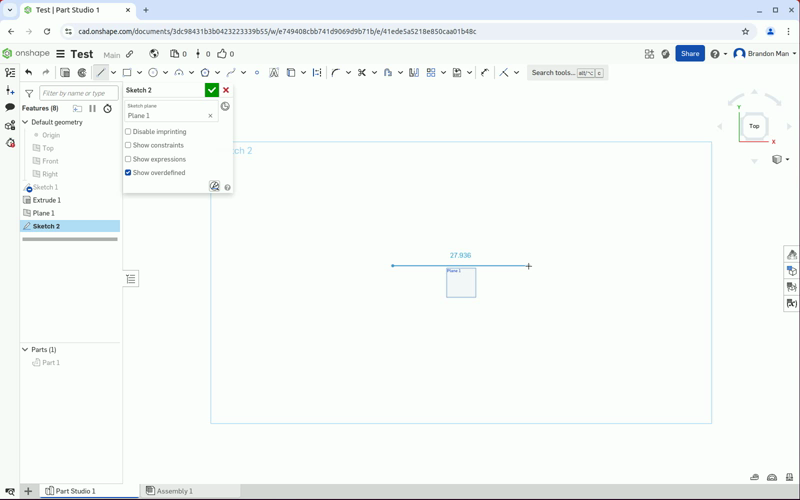
key_up(shift)
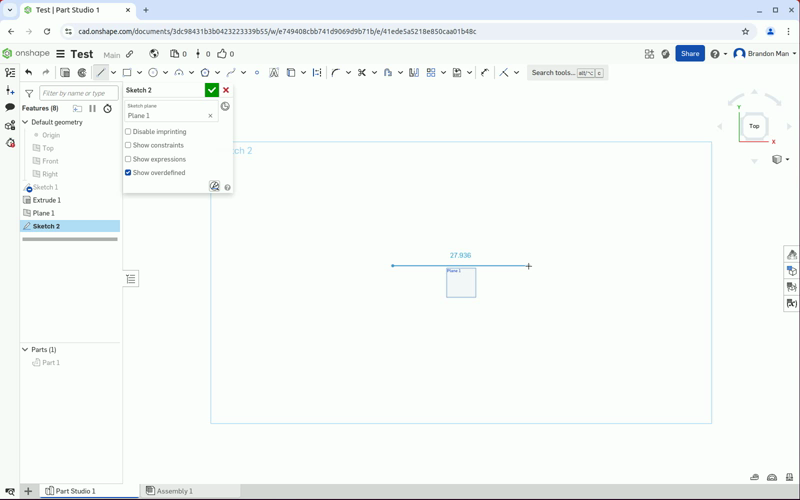
key_down(shift)
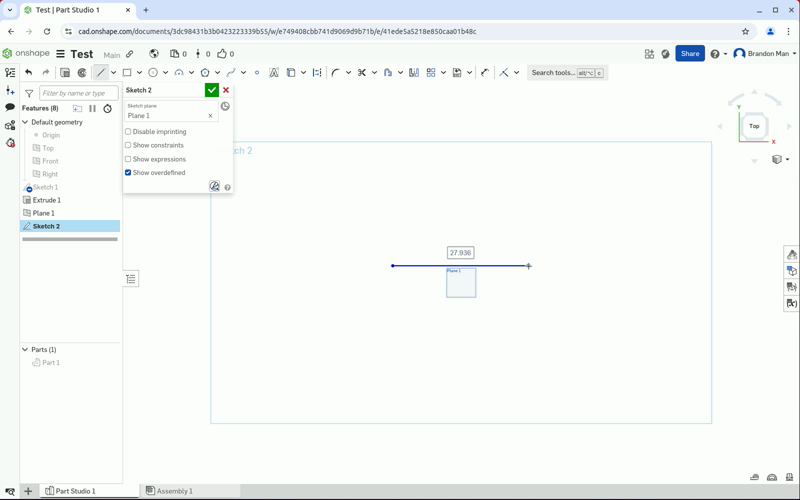
mouse_move(528, 186)
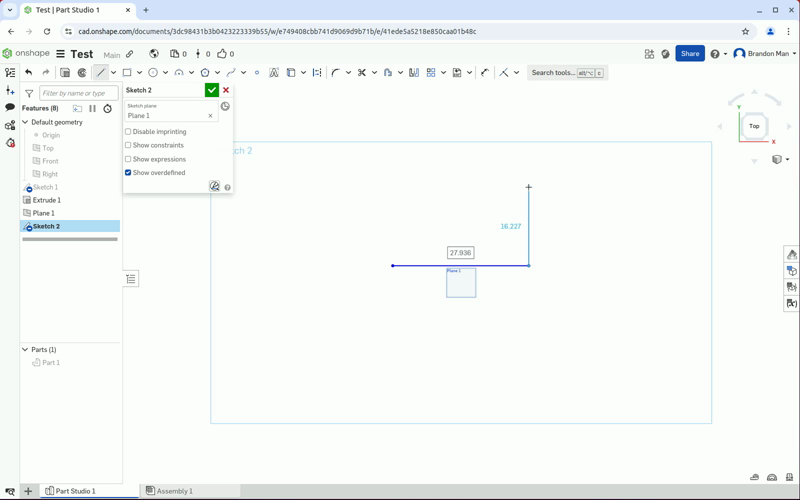
click(528, 186)
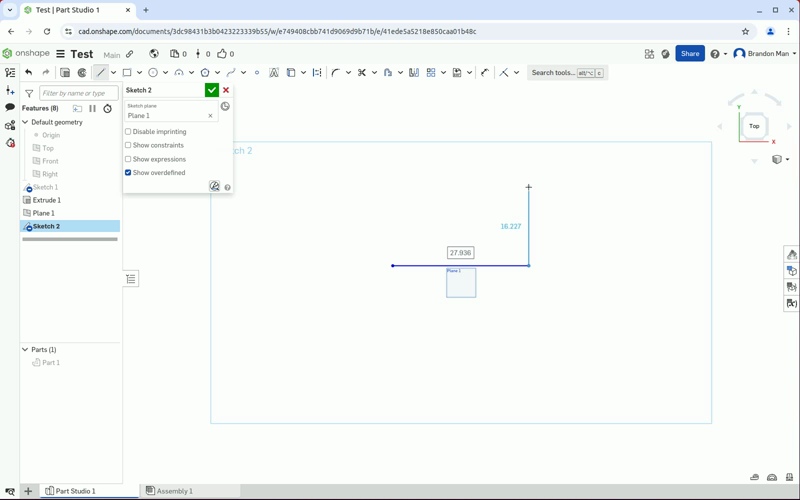
key_up(shift)
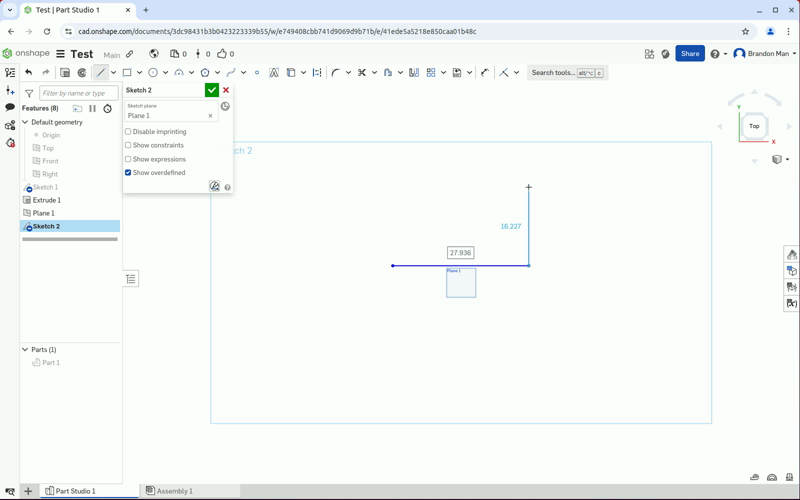
key_down(shift)
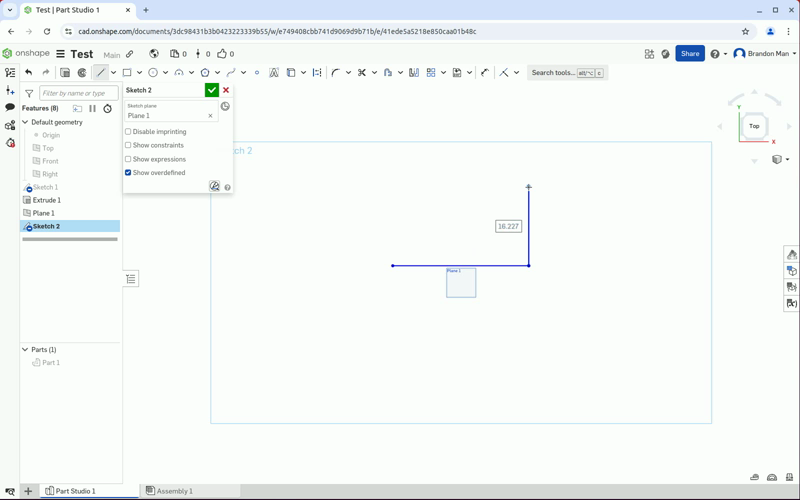
mouse_move(392, 186)
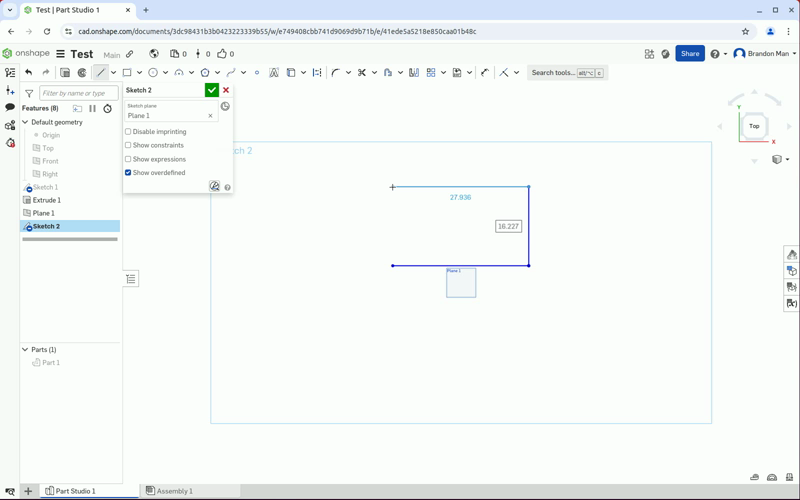
click(392, 186)
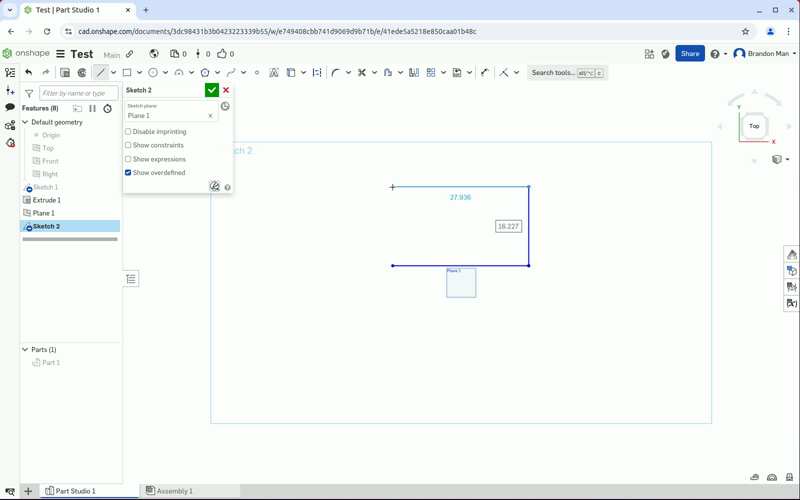
key_up(shift)
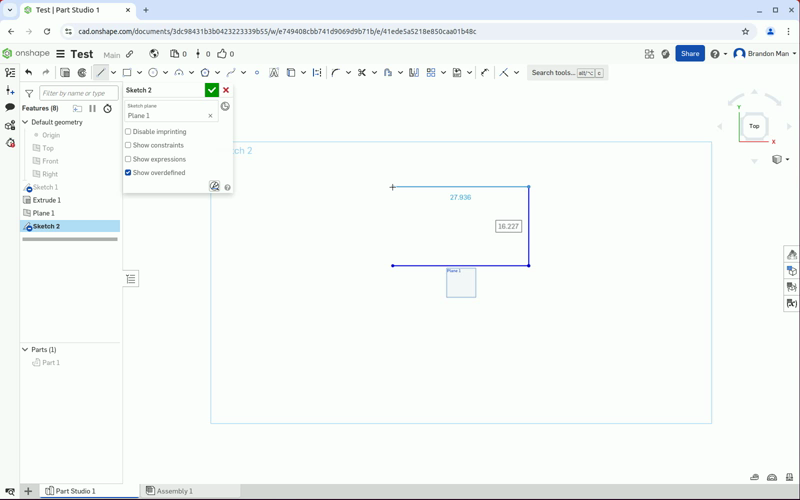
key_down(shift)
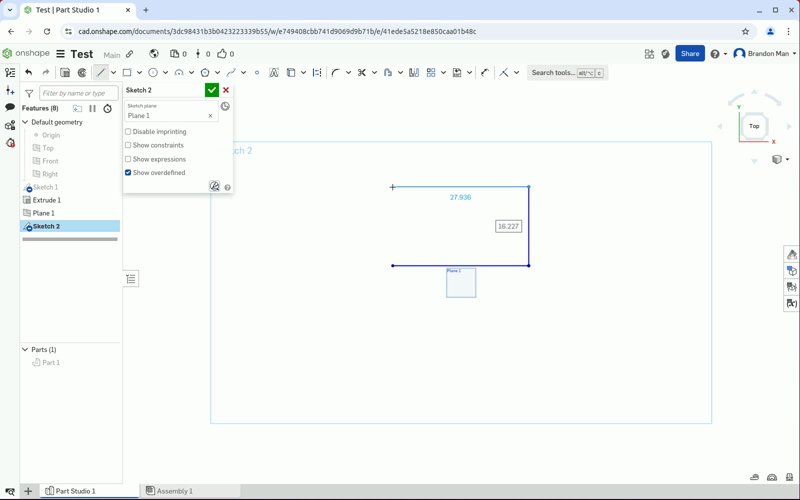
mouse_move(392, 265)
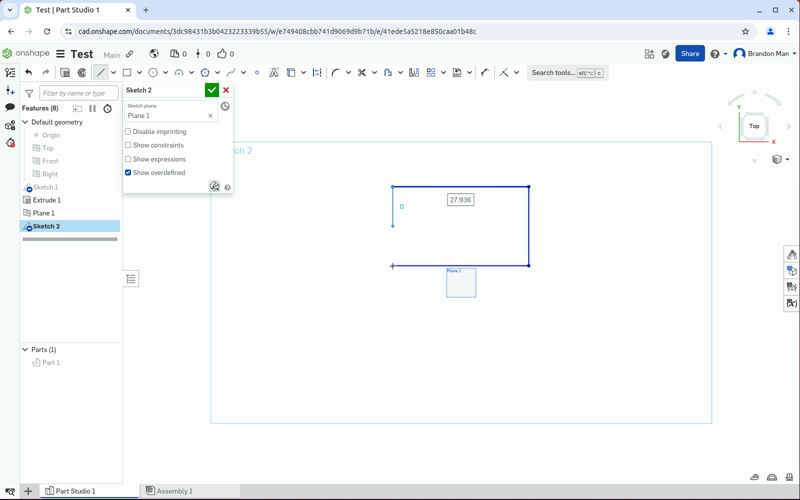
key_up(shift)
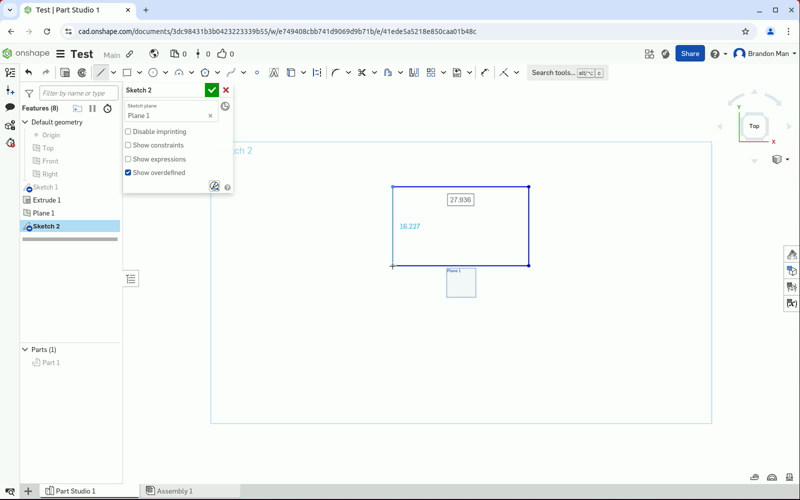
click(392, 265)
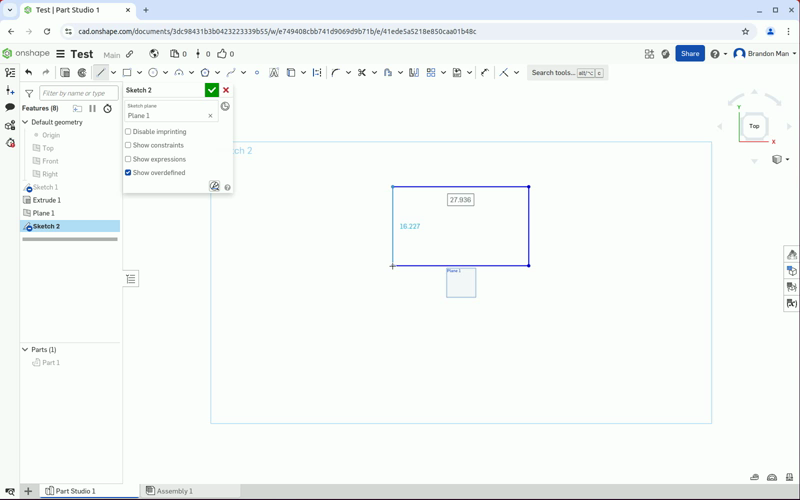
key(esc)
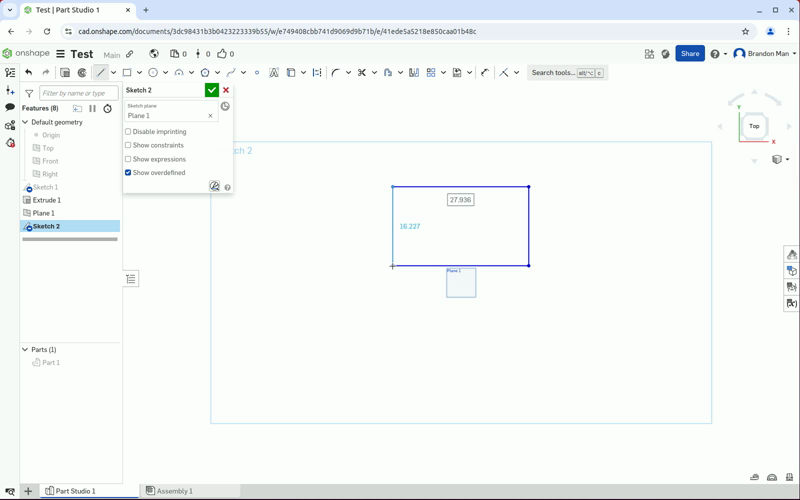
mouse_move(474, 237)
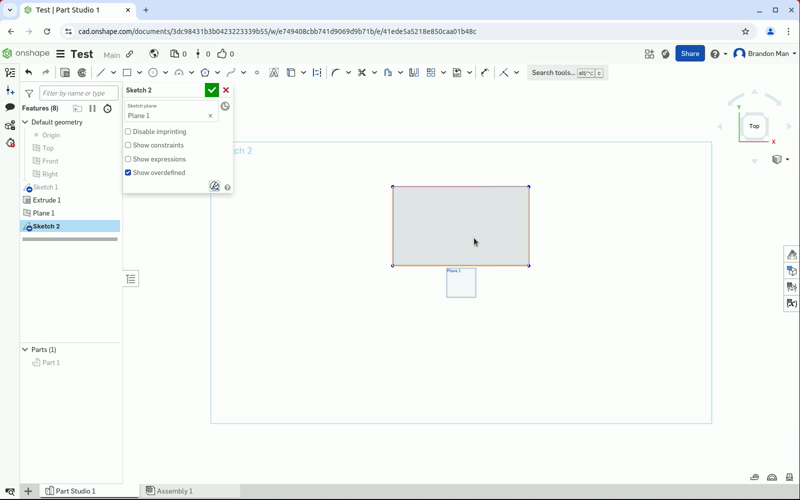
click(474, 237)
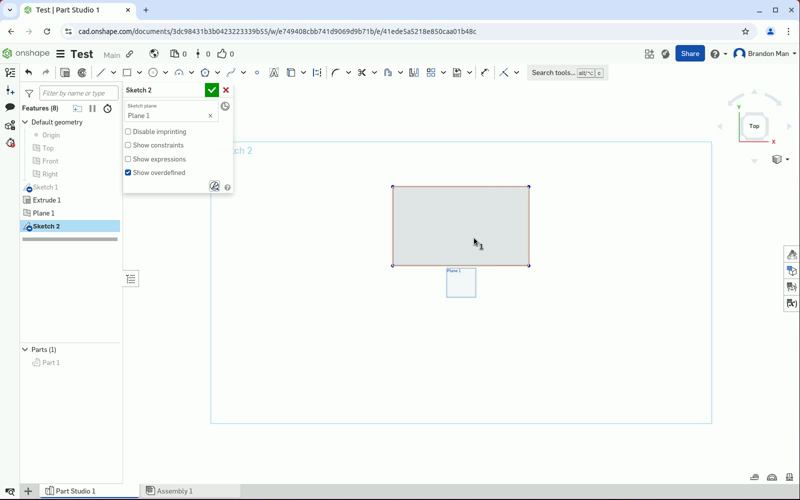
mouse_move(73, 352)
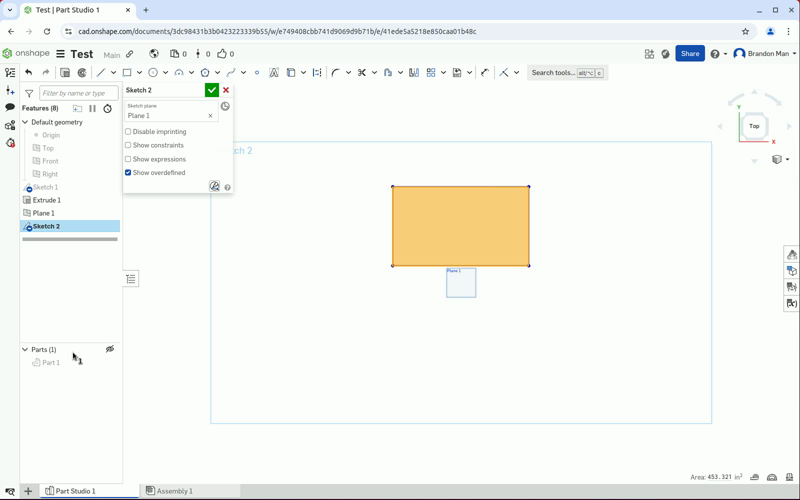
key(shift+y)
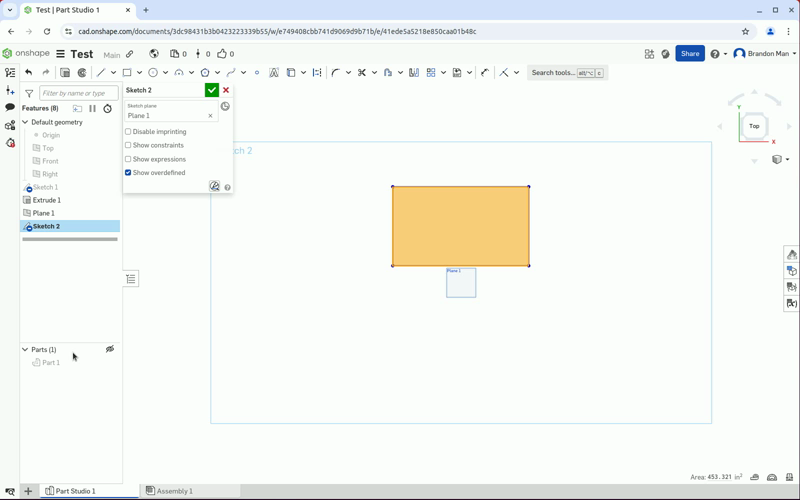
key(shift+e)
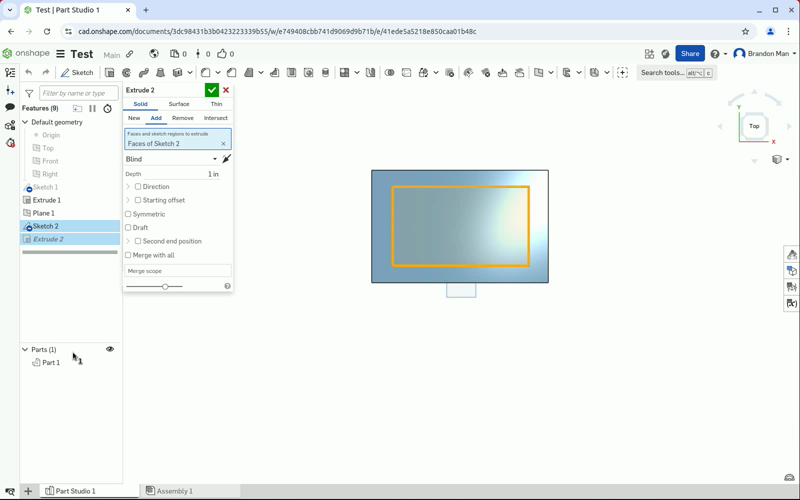
mouse_move(143, 106)
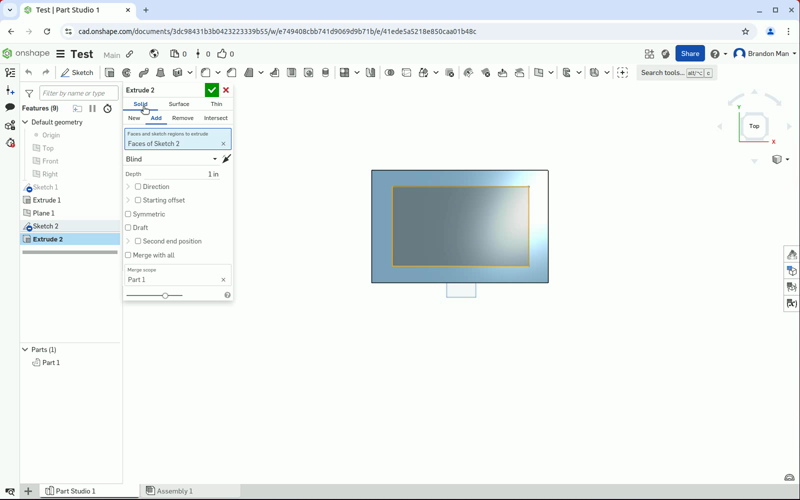
click(143, 106)
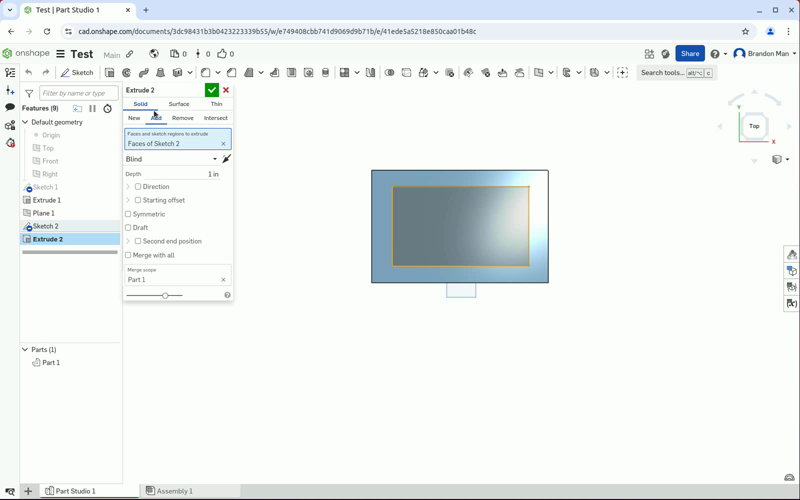
mouse_move(186, 120)
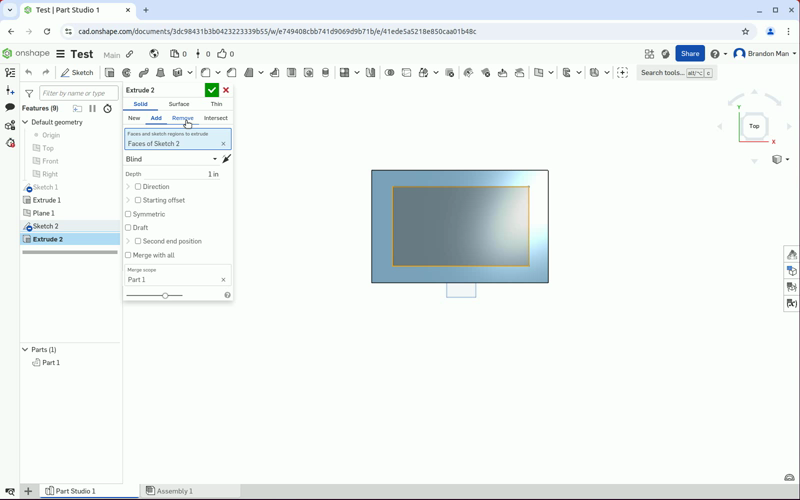
click(186, 120)
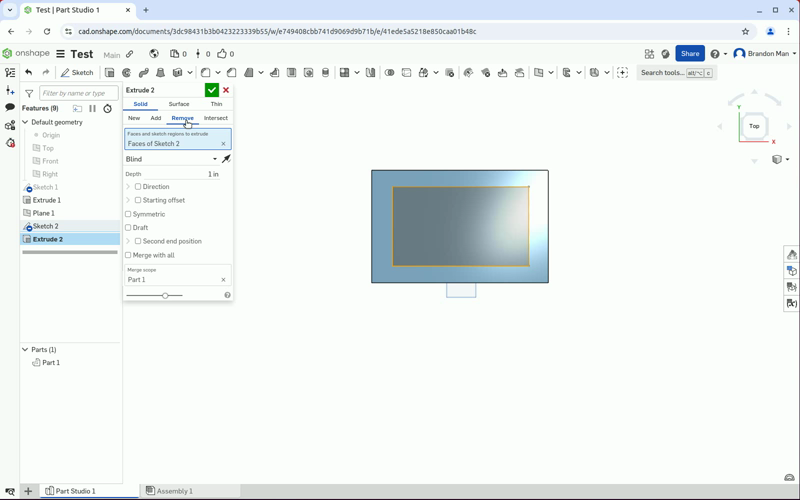
key(tab, 4)
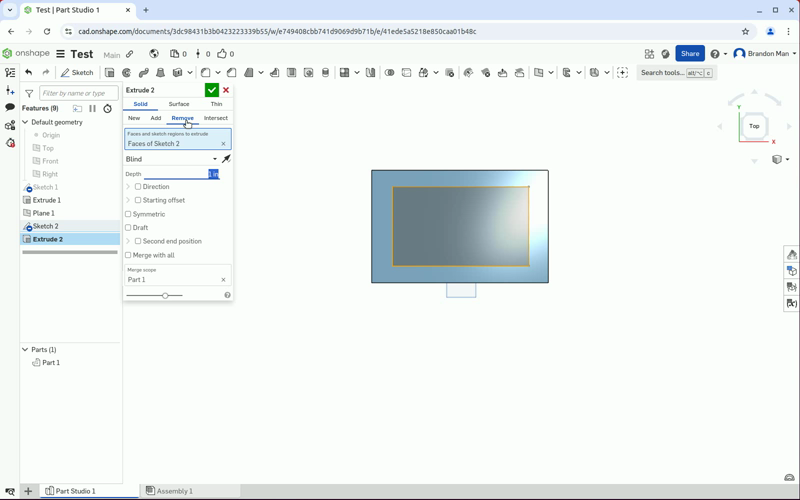
text(24.553)
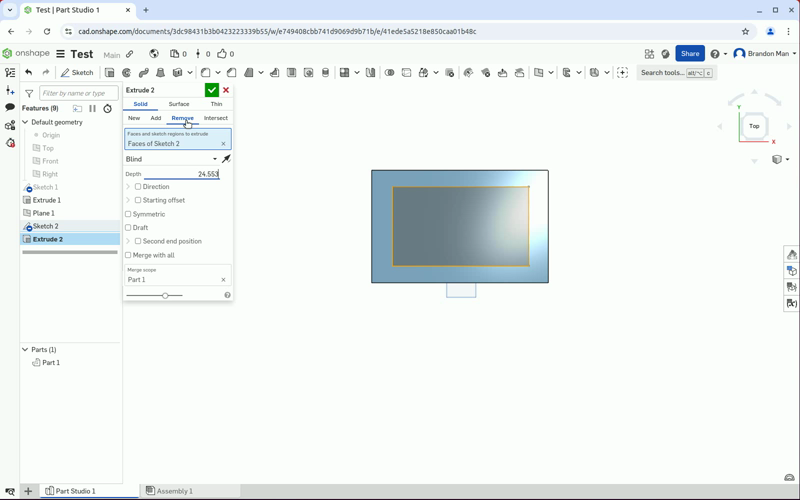
key(tab, 6)
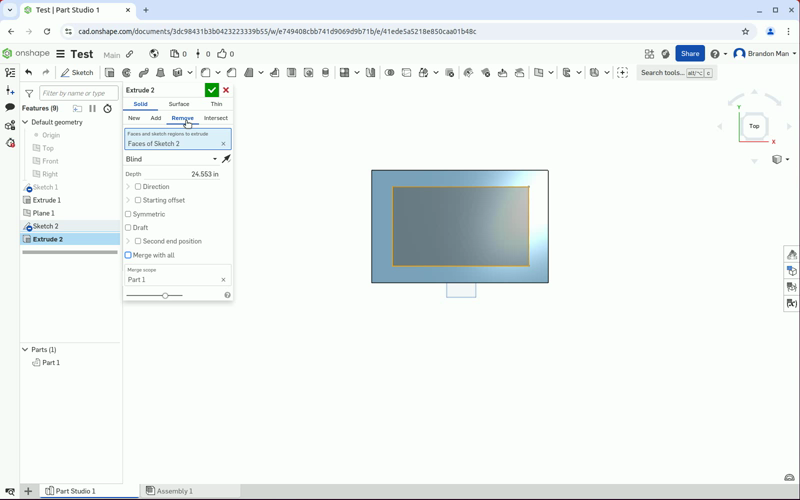
key(space)
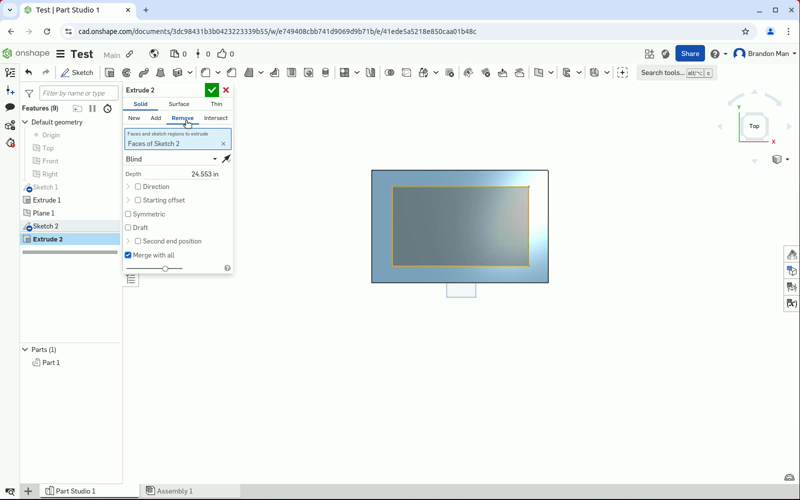
key(enter)
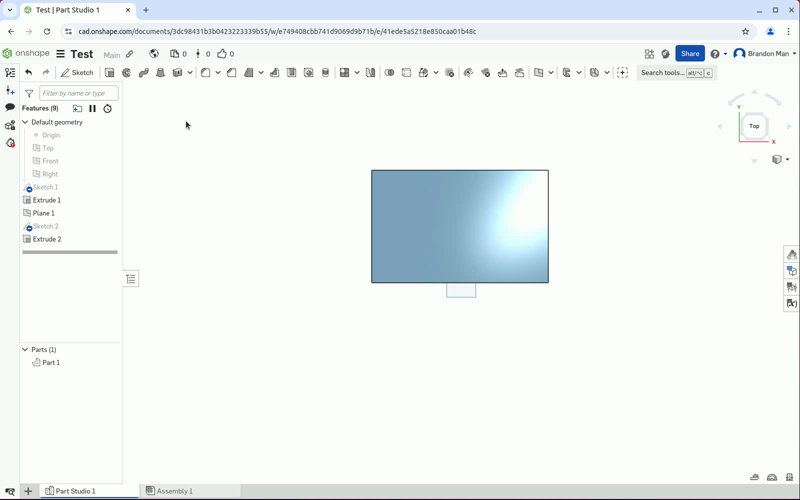
key(shift+h)
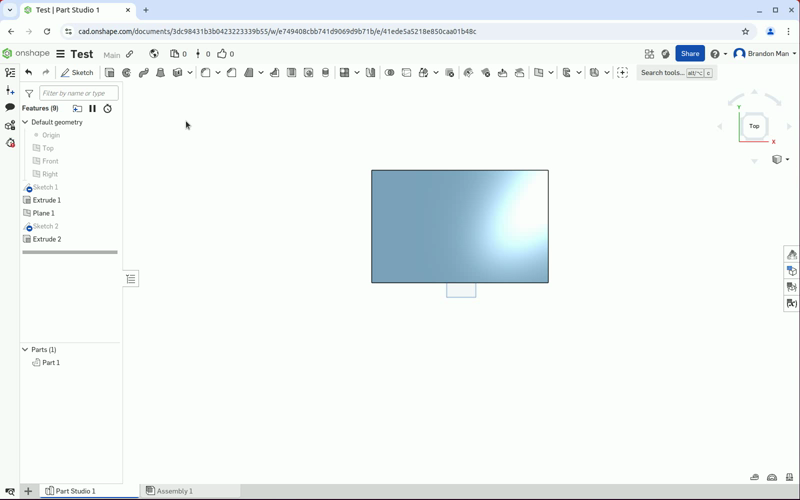
key(shift+h)
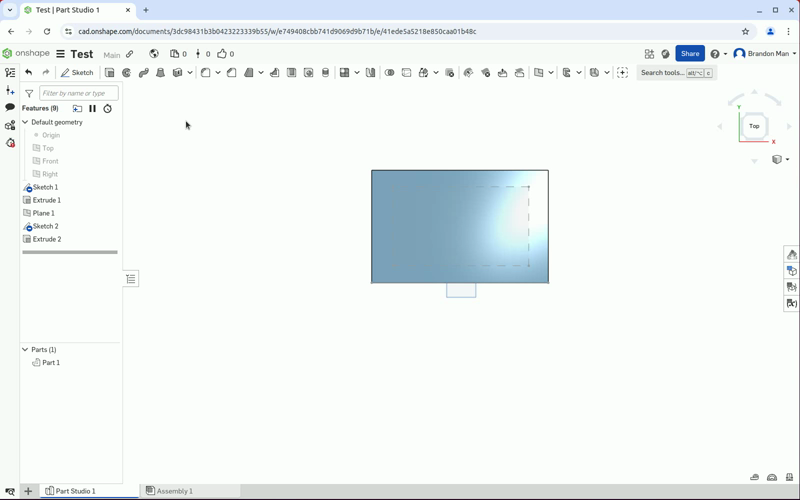
key(shift+7)
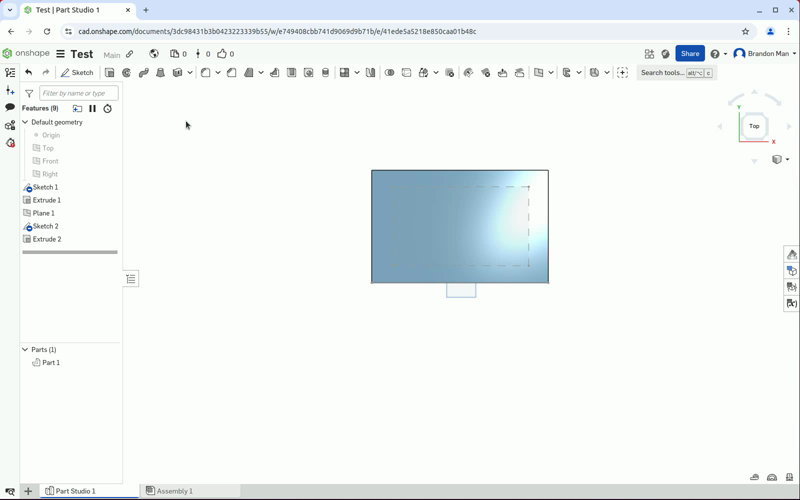
key(up, 3)
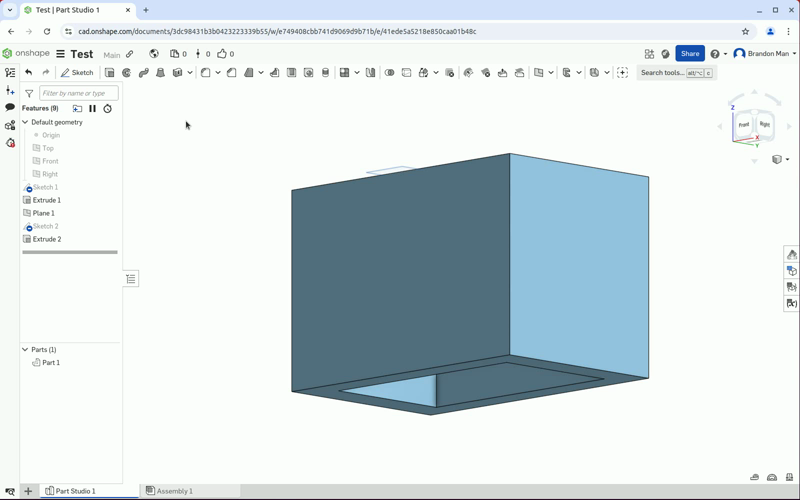
key(left, 3)
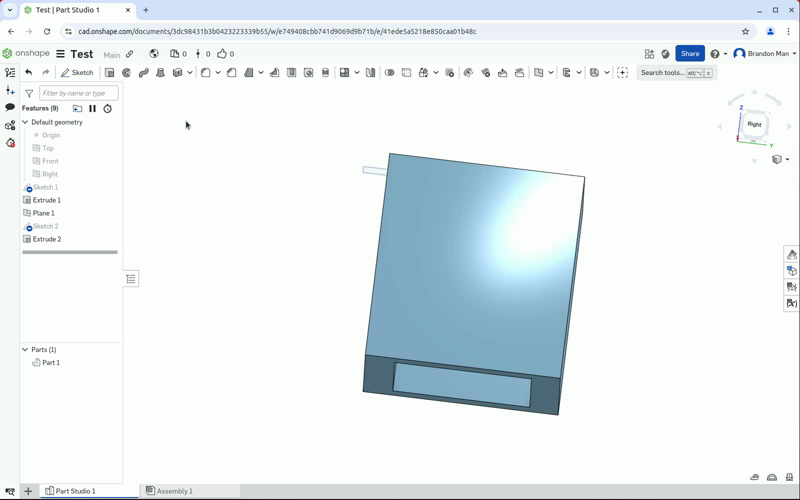
key(right, 3)
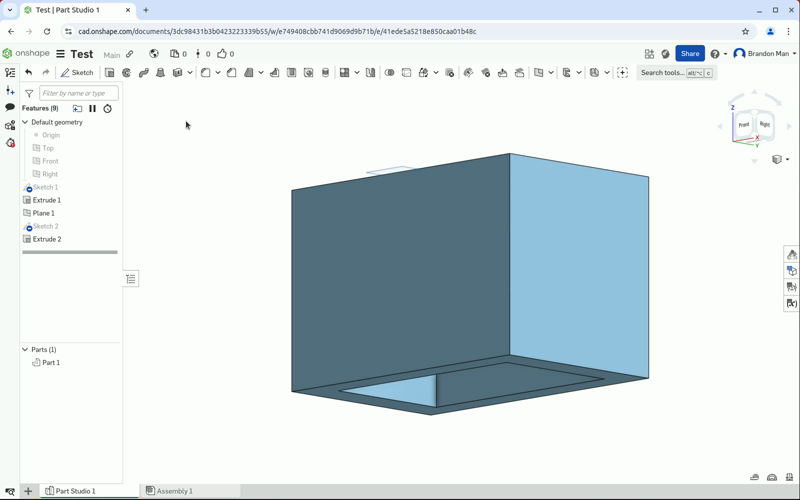
key(down, 3)
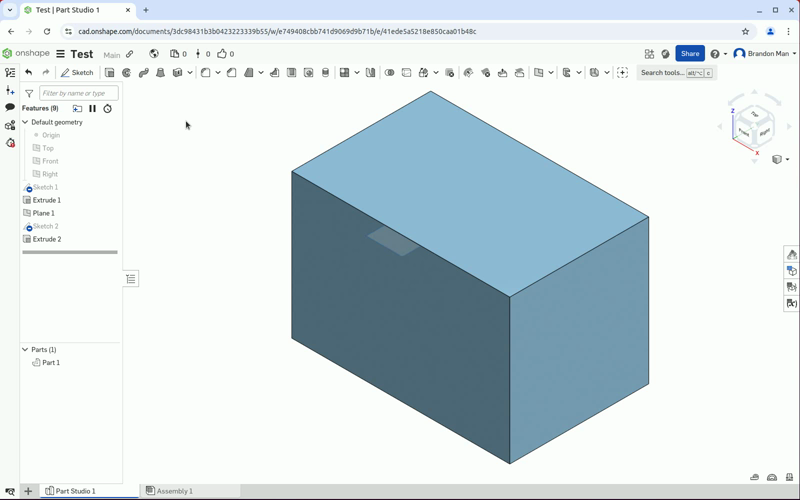
mouse_move(73, 189)
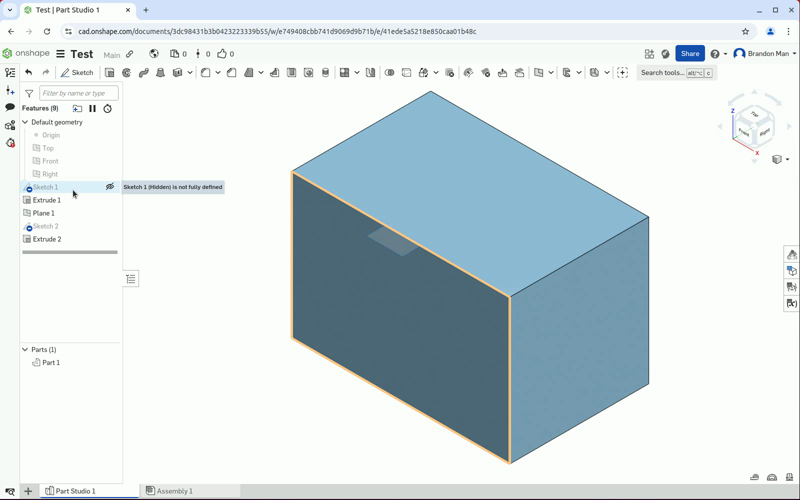
click(73, 189)